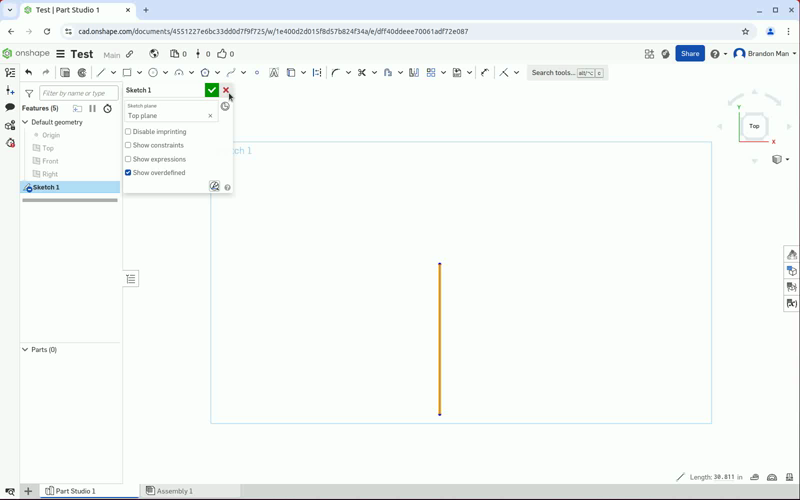
key(shift+h)
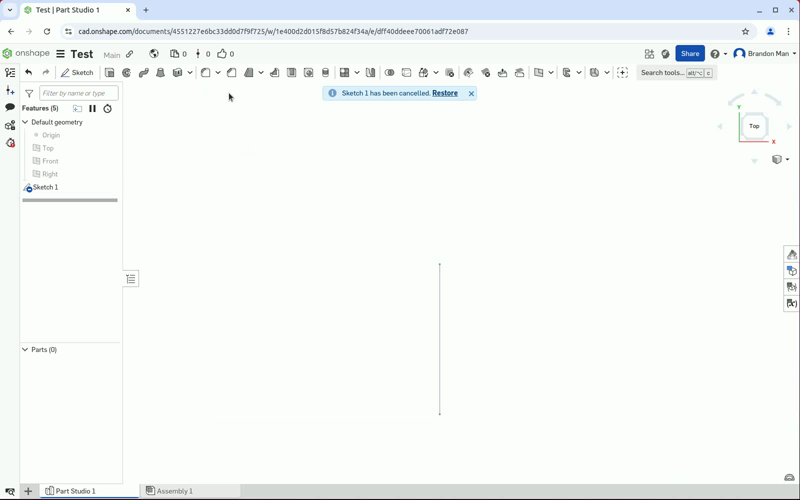
key(shift+s)
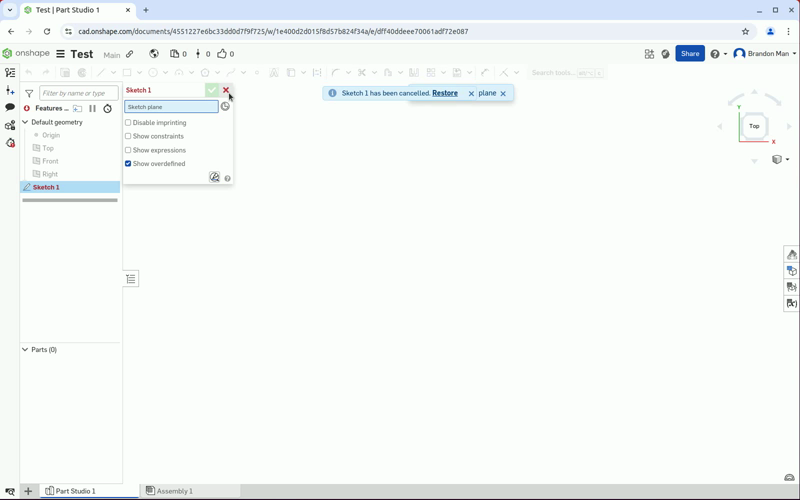
mouse_move(73, 150)
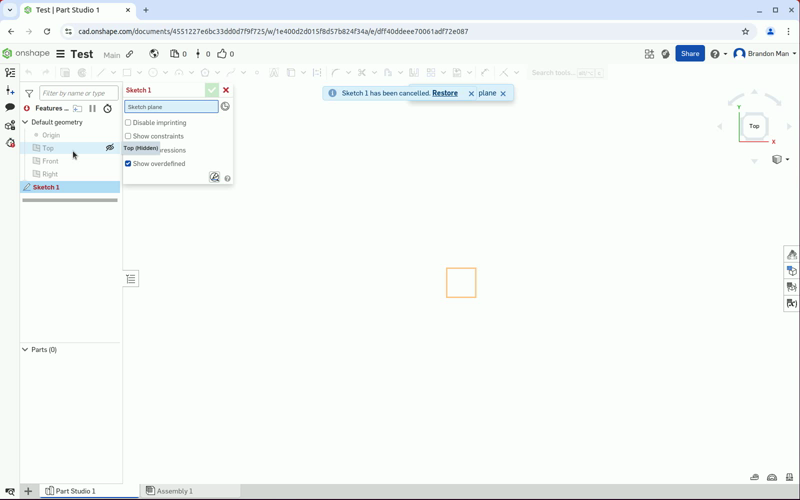
click(73, 150)
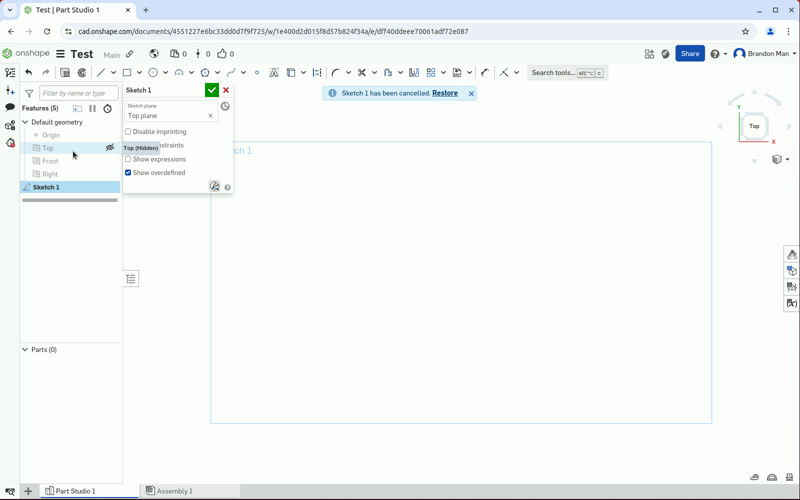
mouse_move(73, 352)
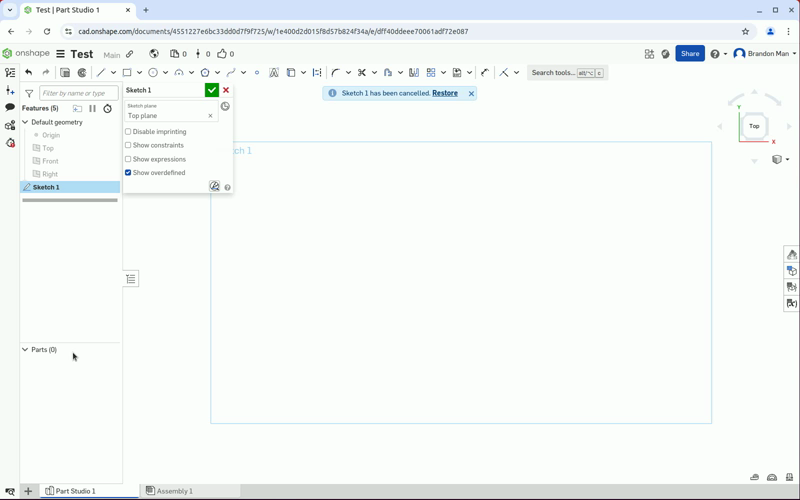
key(y)
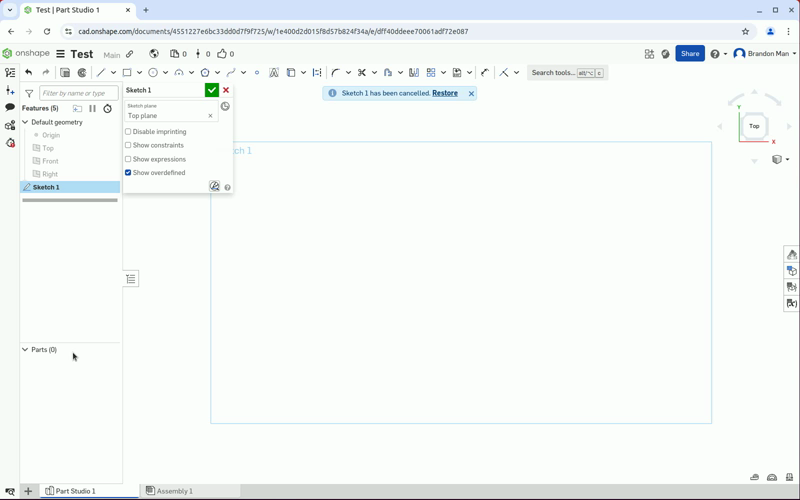
key(l)
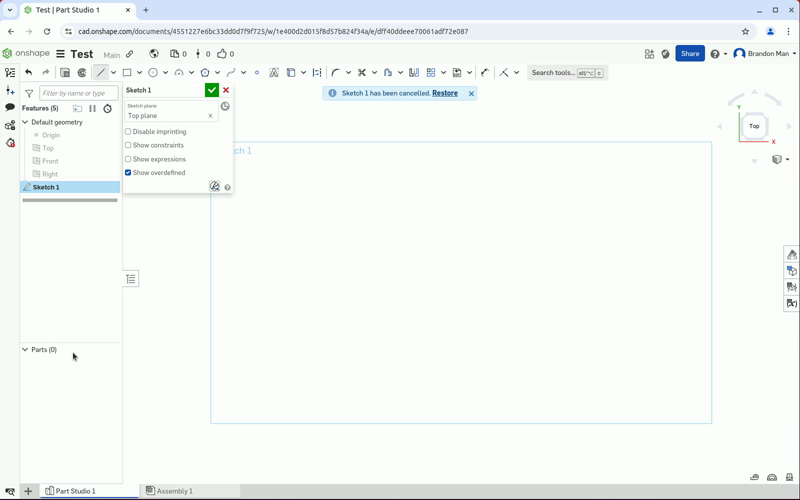
key_down(shift)
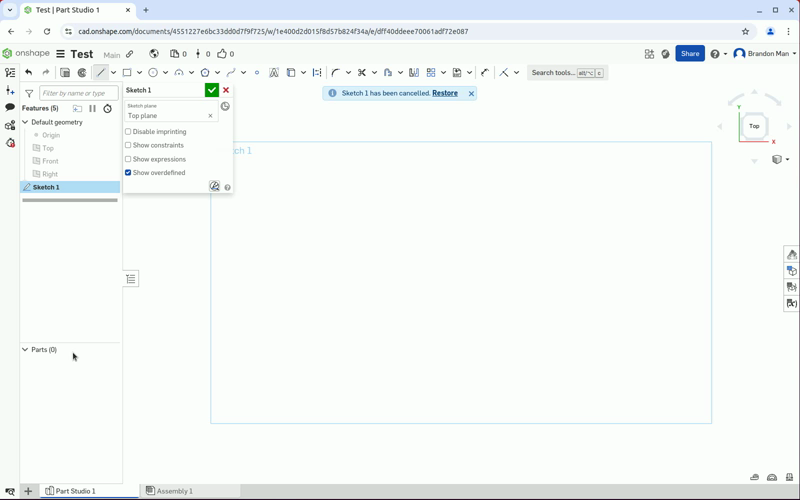
mouse_move(363, 339)
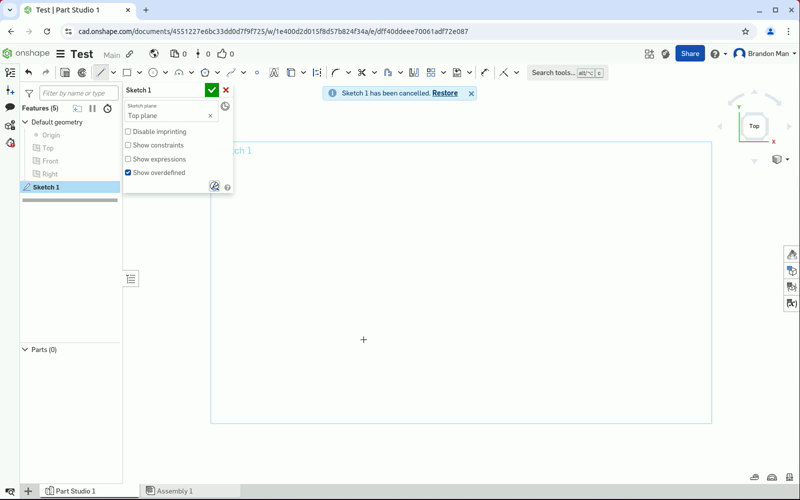
click(363, 339)
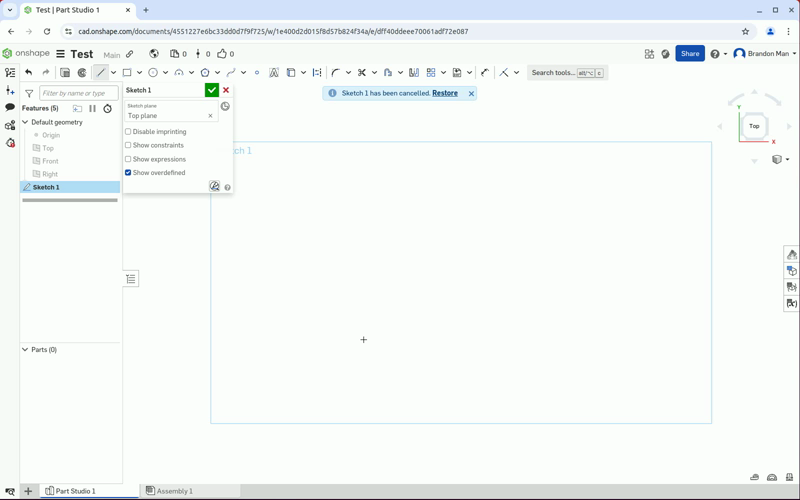
key_up(shift)
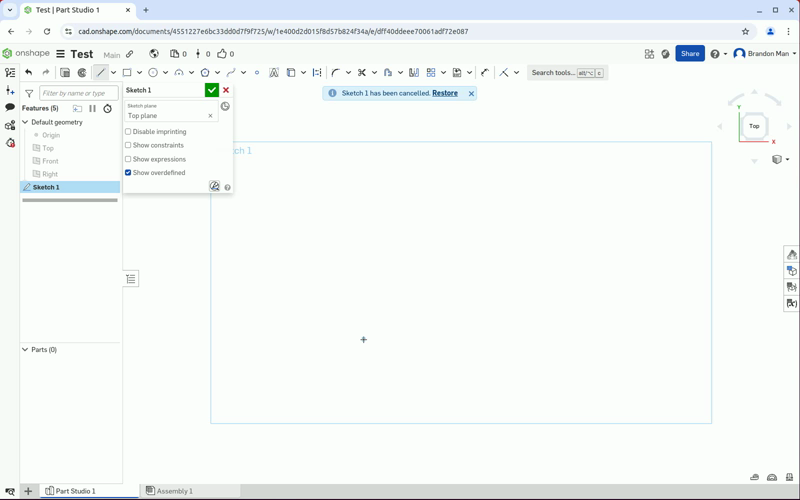
key_down(shift)
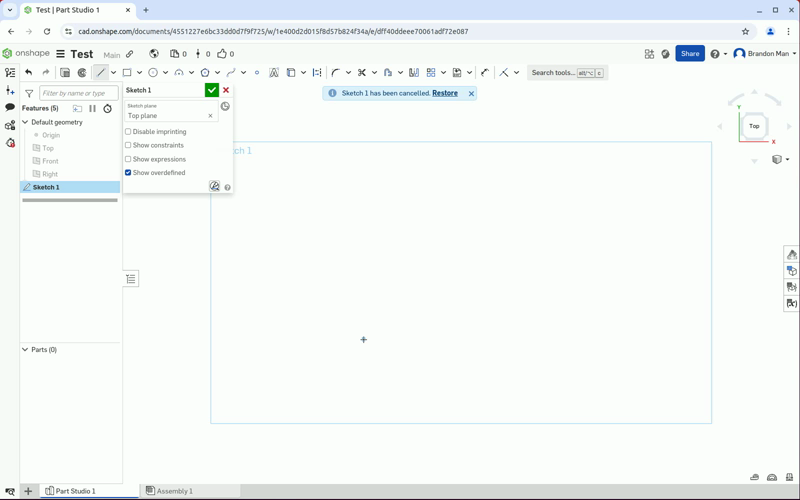
mouse_move(461, 394)
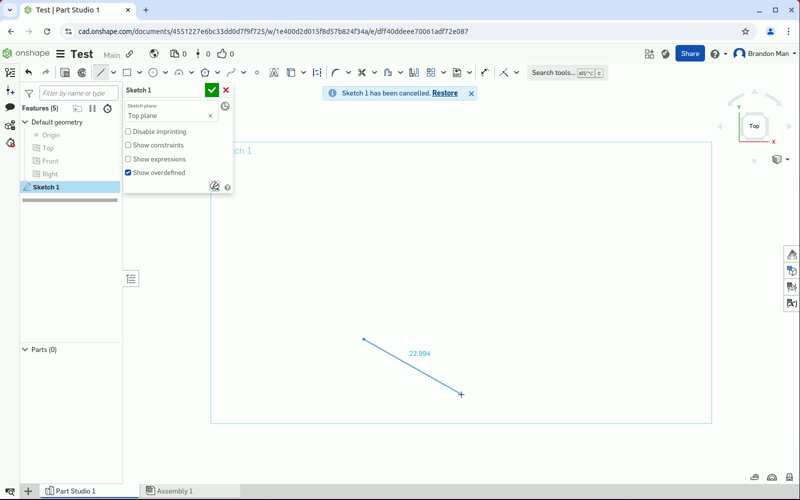
click(461, 394)
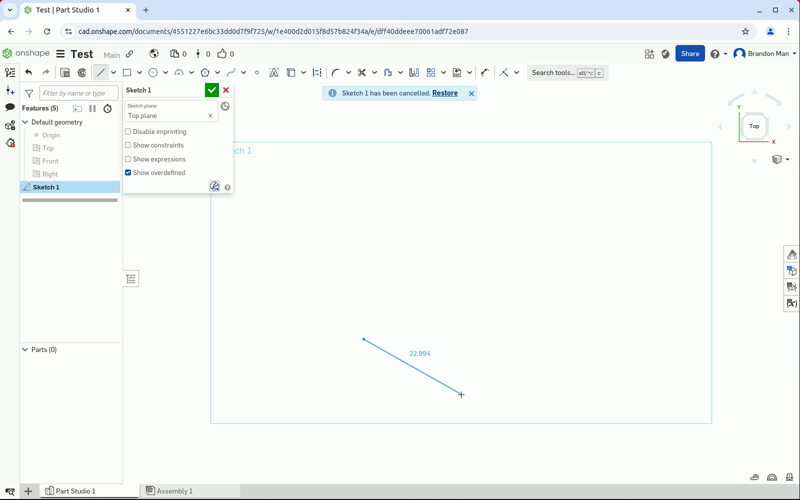
key_up(shift)
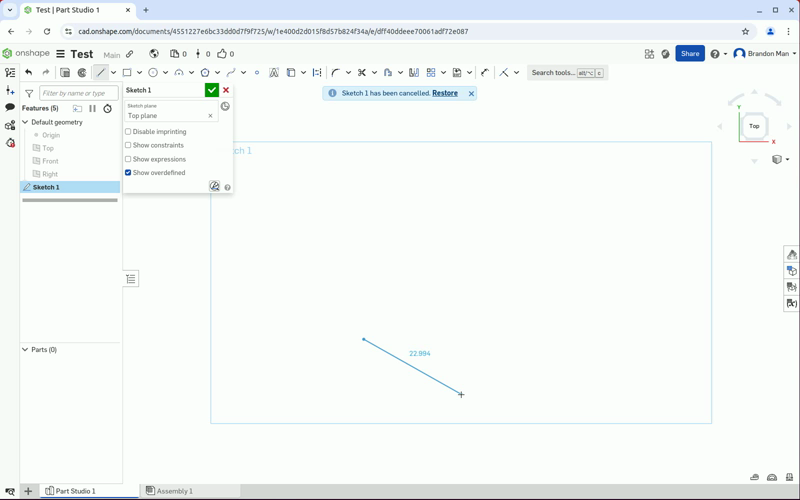
key_down(shift)
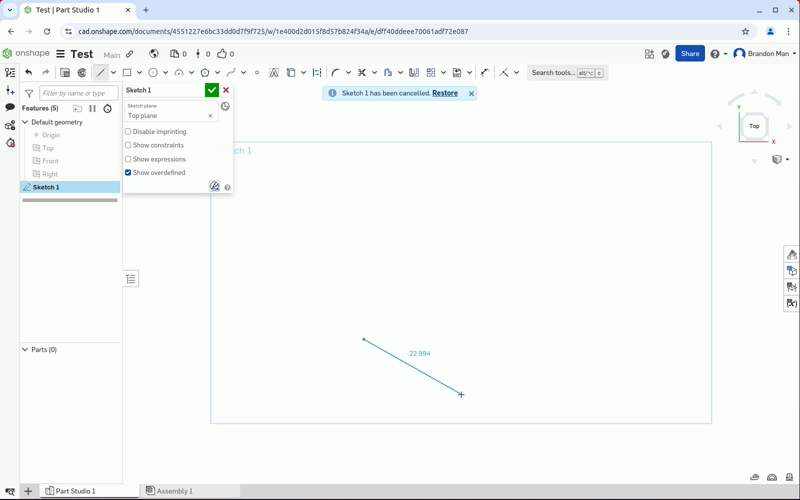
mouse_move(557, 339)
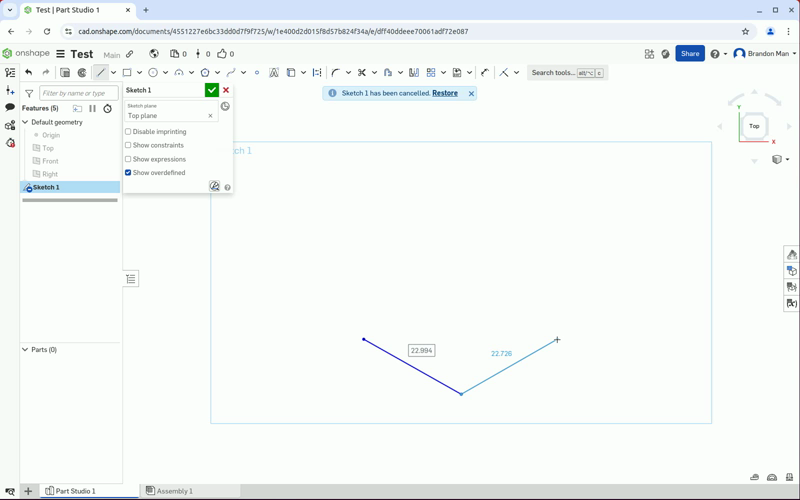
click(557, 339)
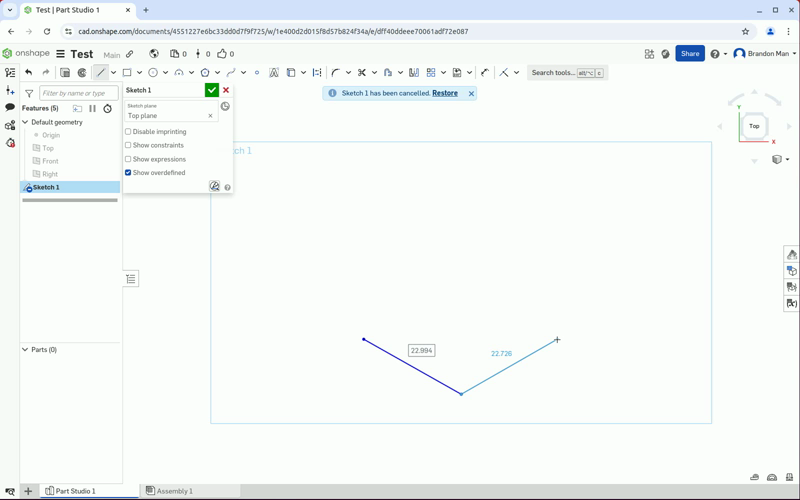
key_up(shift)
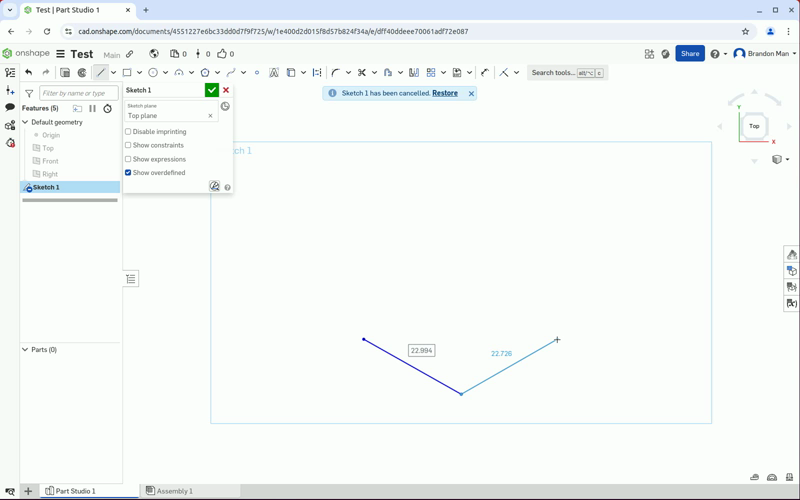
key_down(shift)
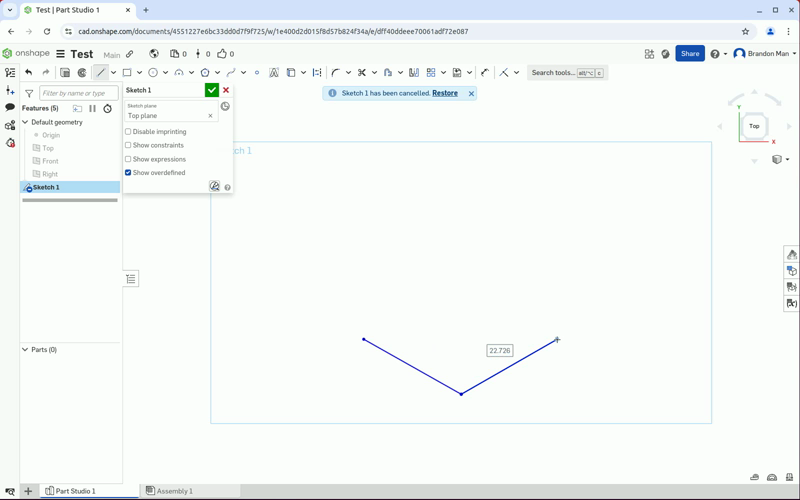
mouse_move(557, 227)
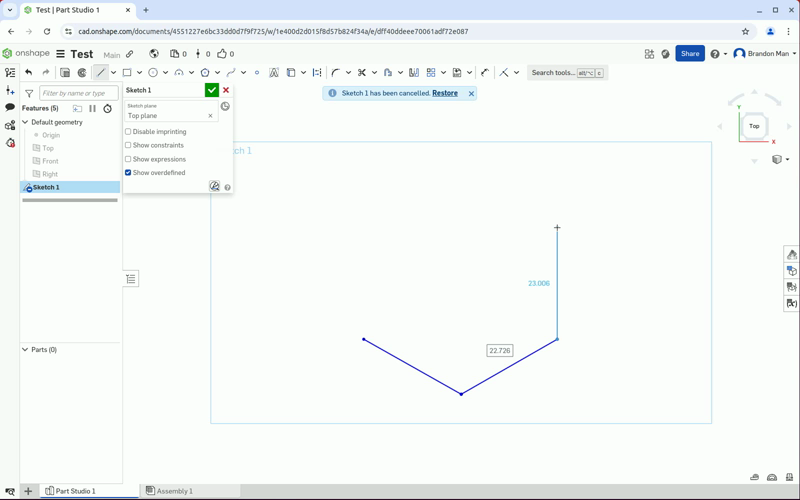
click(557, 227)
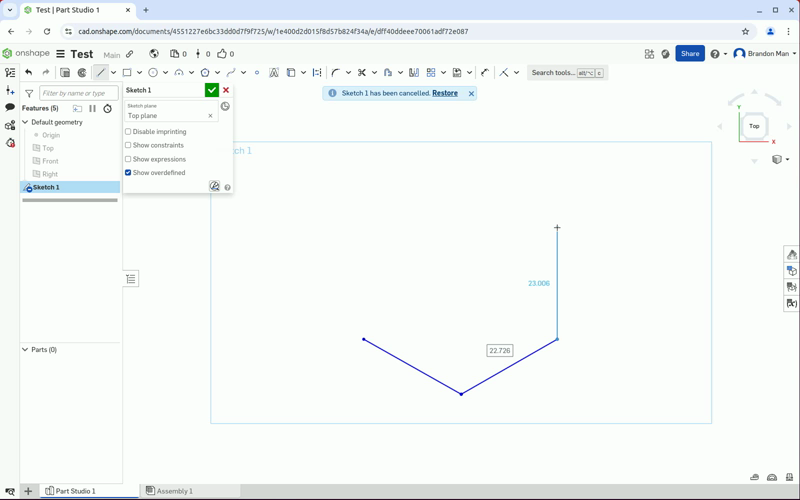
key_up(shift)
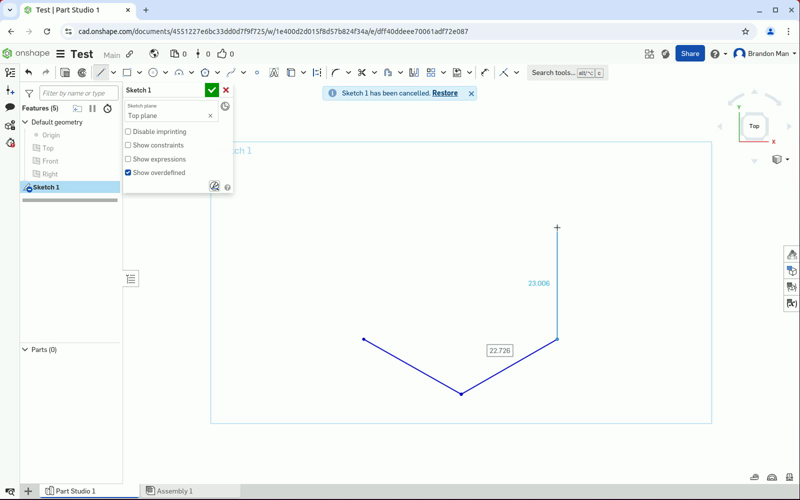
key_down(shift)
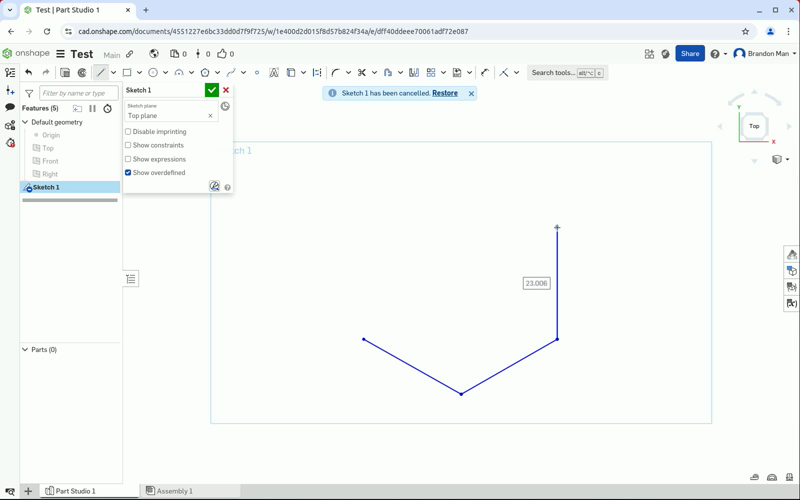
mouse_move(461, 171)
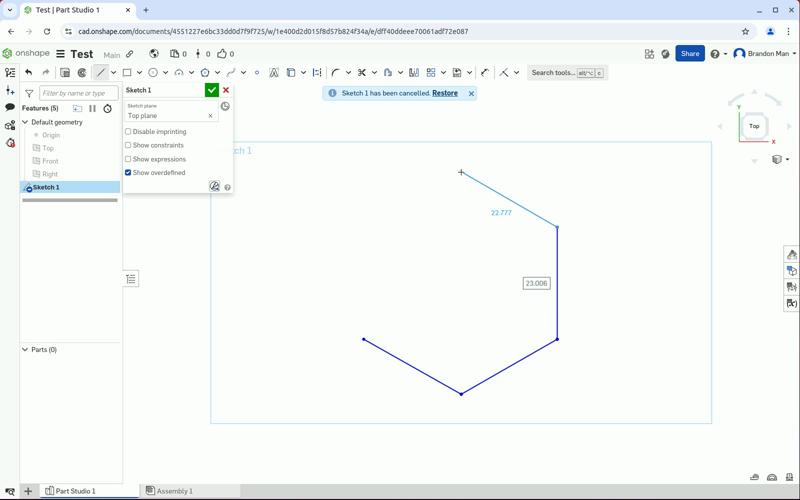
click(461, 171)
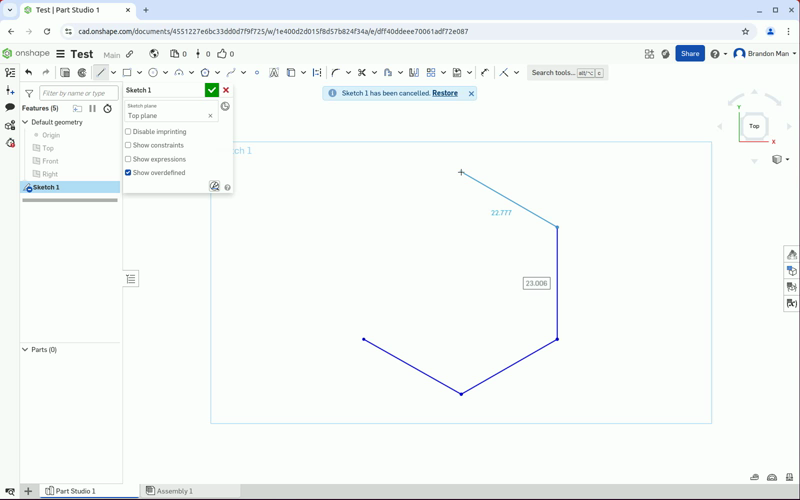
key_up(shift)
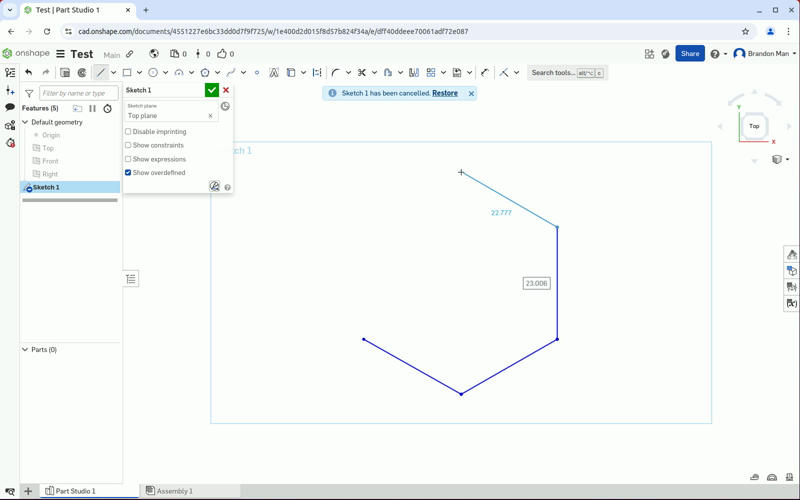
key_down(shift)
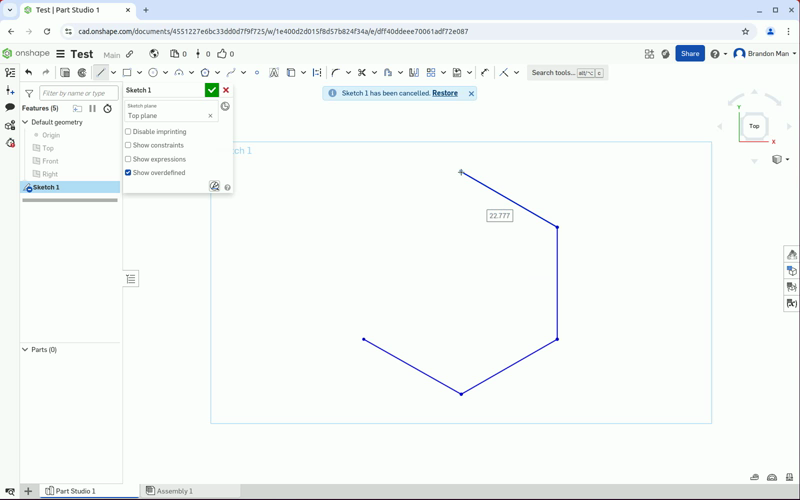
mouse_move(363, 227)
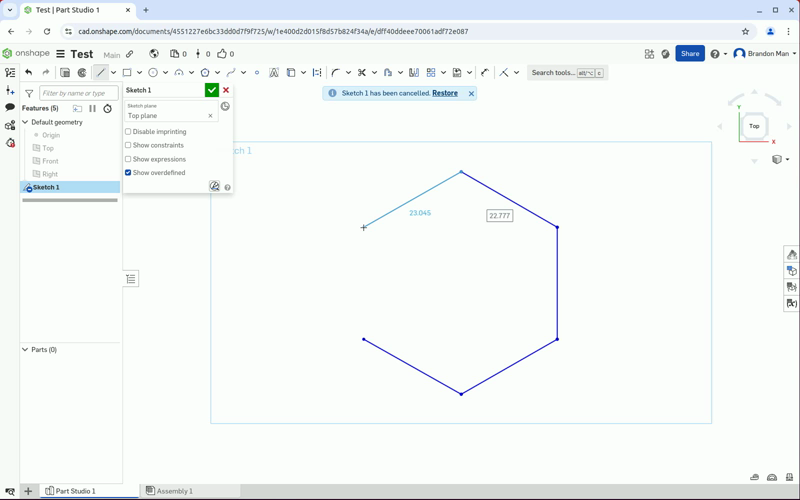
click(363, 227)
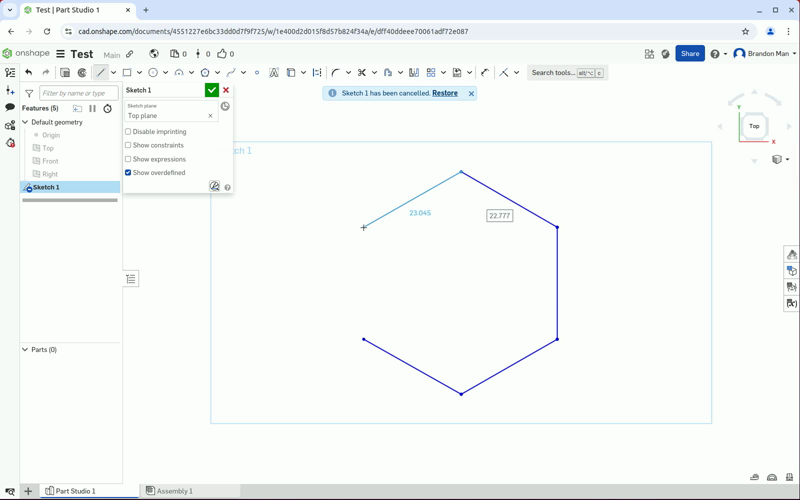
key_up(shift)
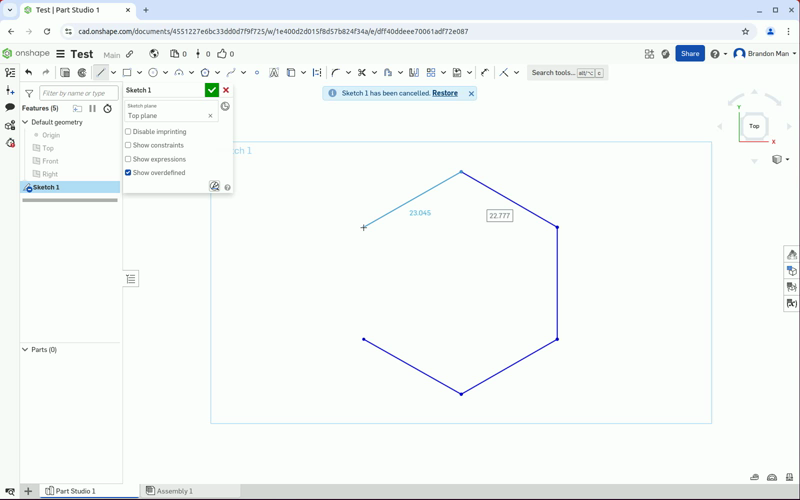
key_down(shift)
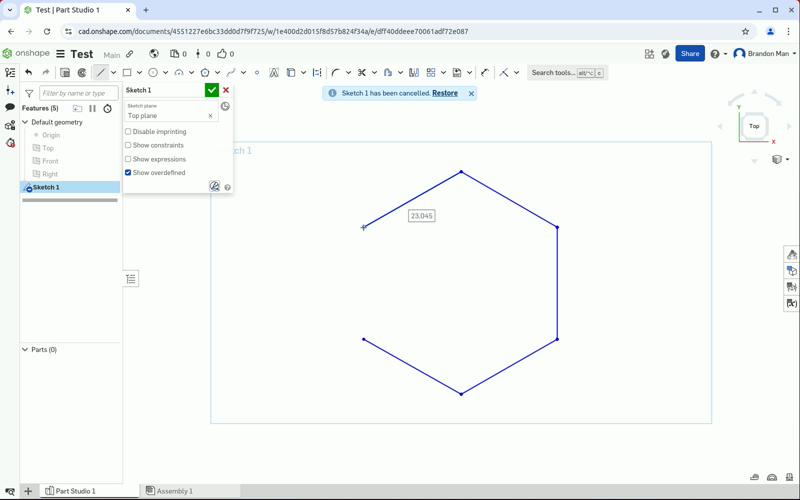
mouse_move(363, 339)
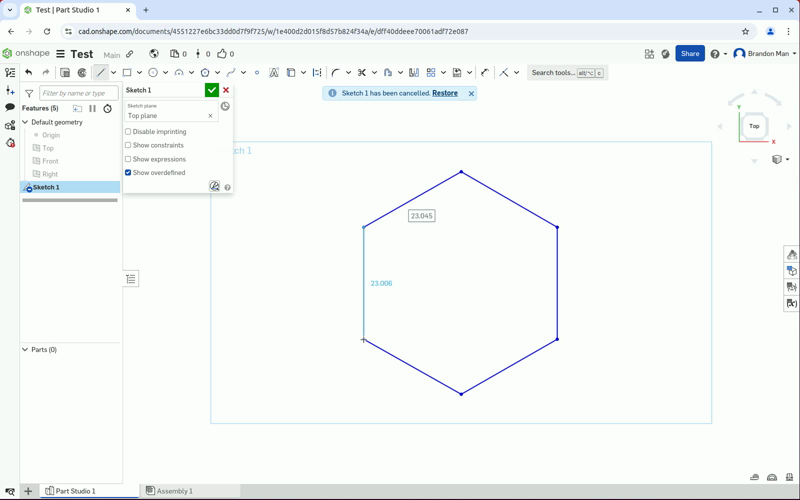
key_up(shift)
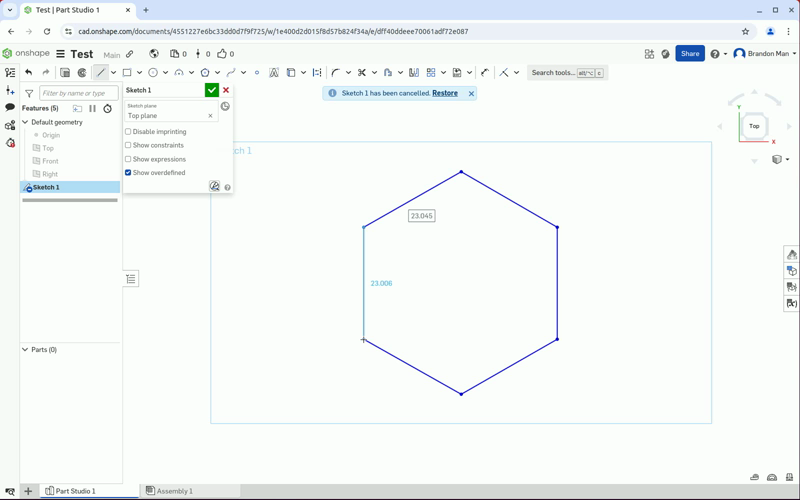
click(363, 339)
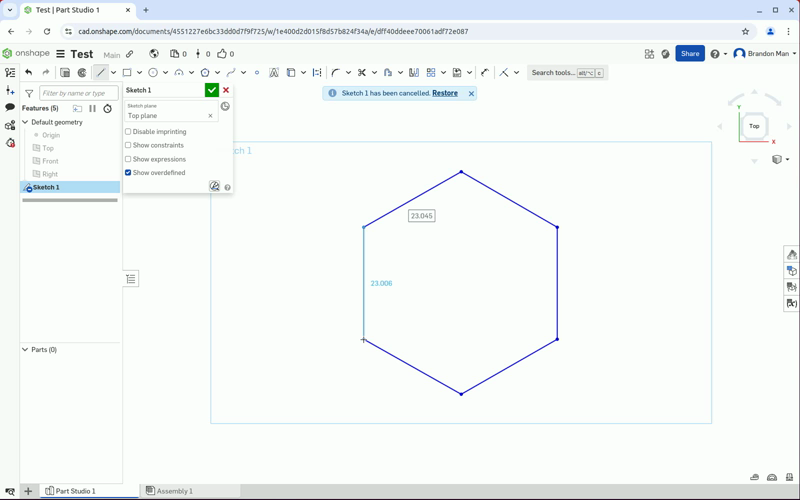
key(esc)
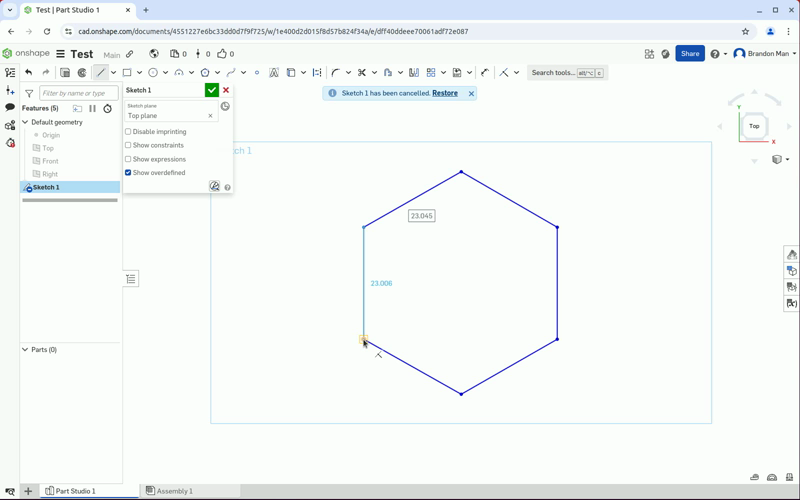
mouse_move(473, 343)
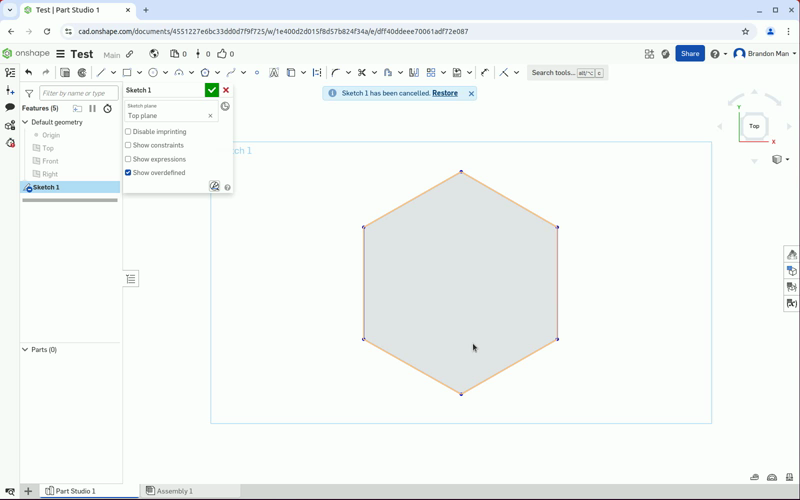
click(473, 343)
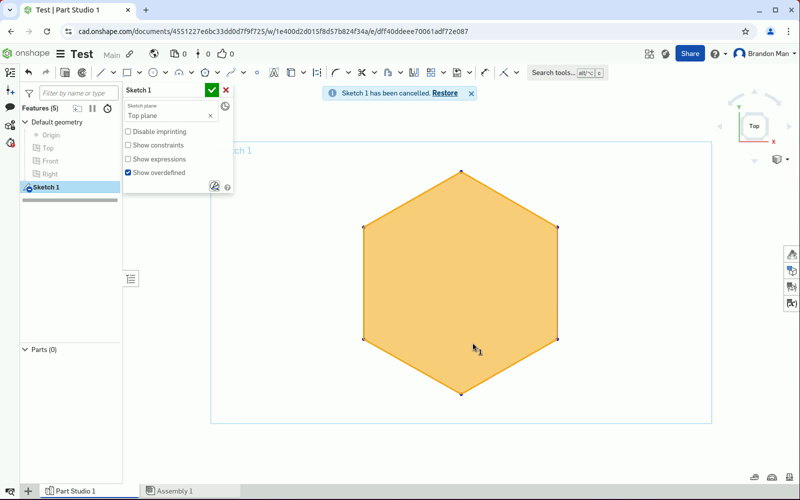
mouse_move(73, 352)
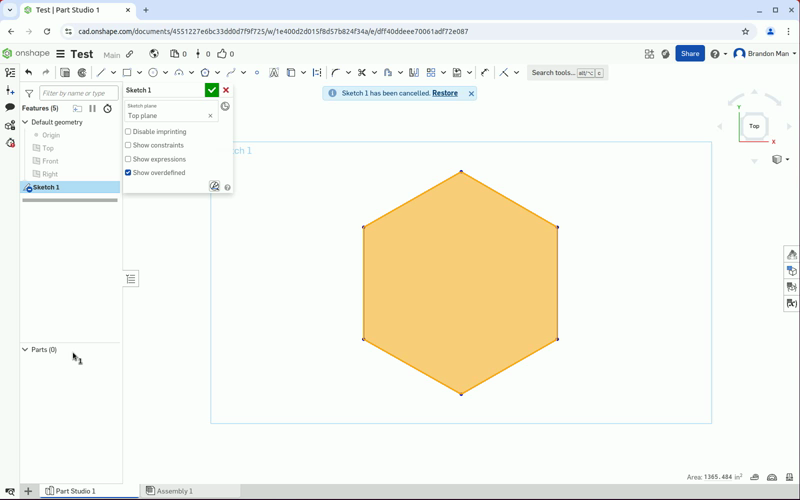
key(shift+y)
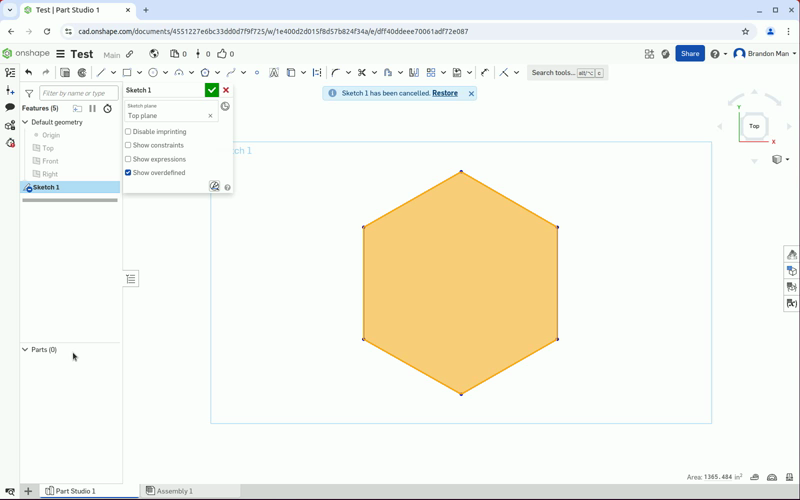
key(shift+e)
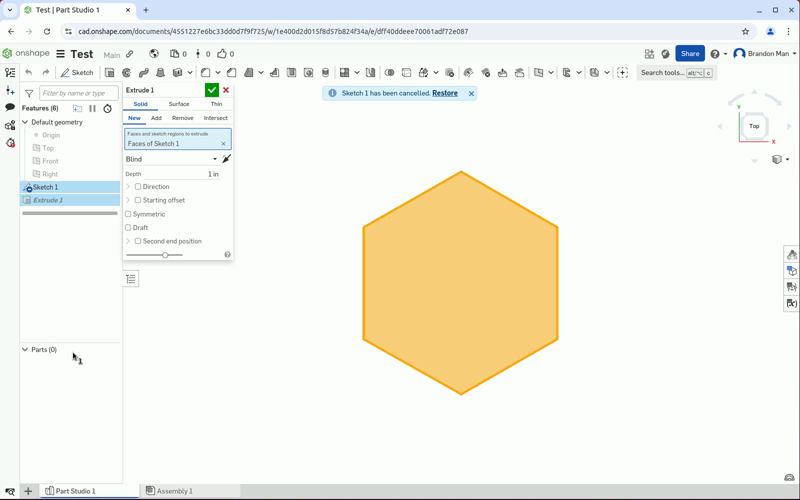
mouse_move(143, 106)
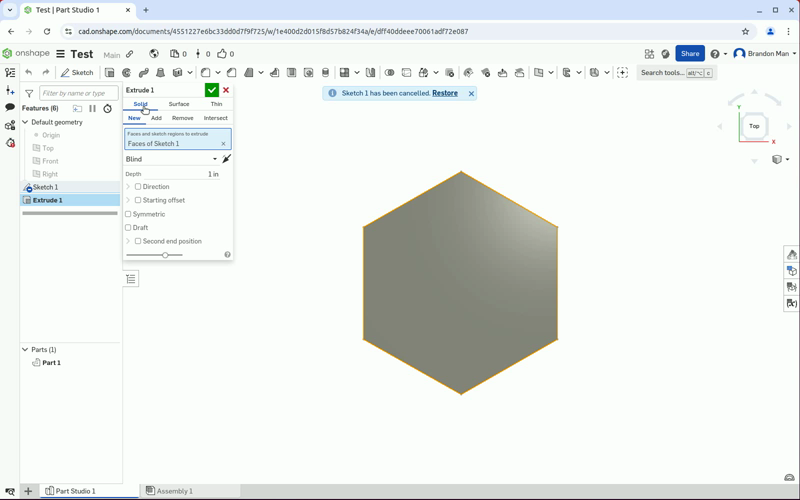
click(143, 106)
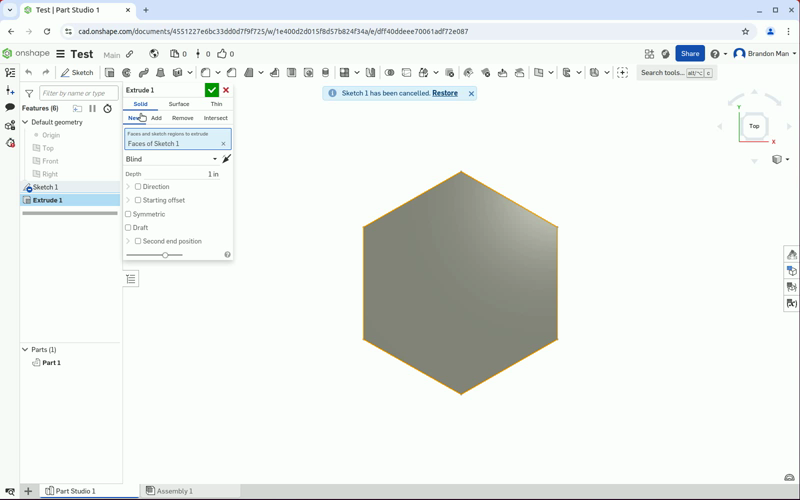
mouse_move(137, 120)
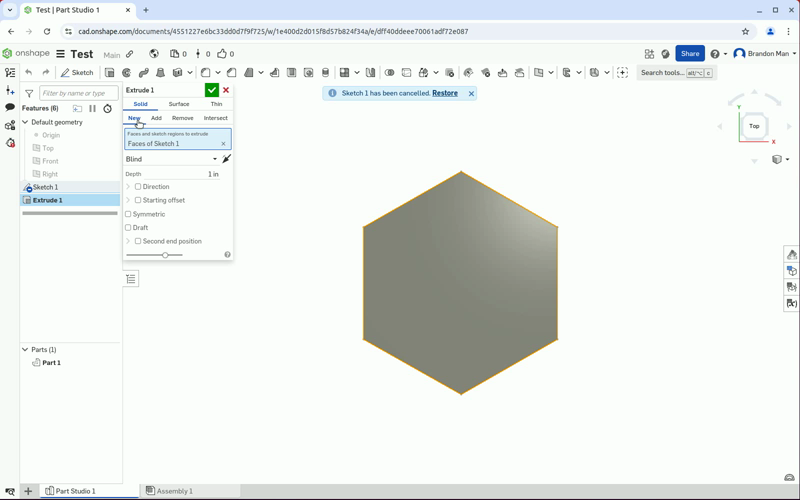
click(137, 120)
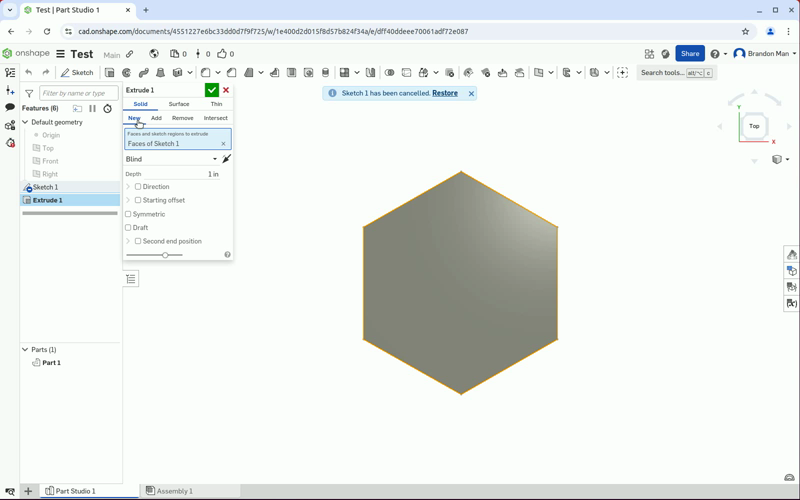
key(tab, 4)
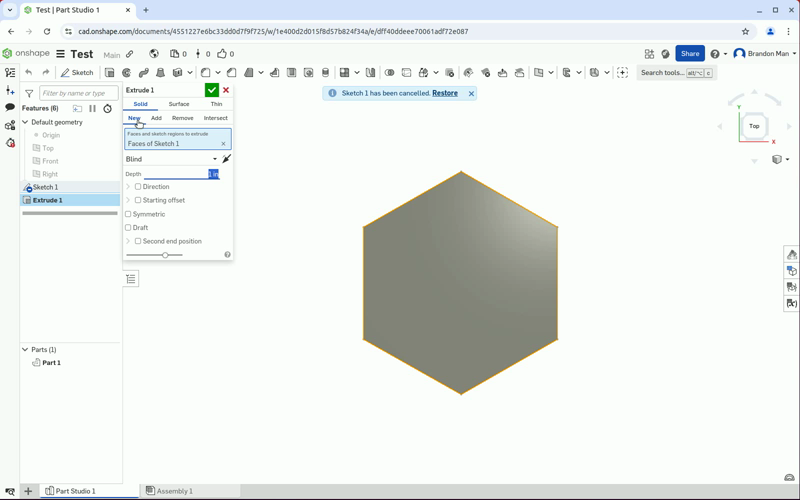
text(1.926)
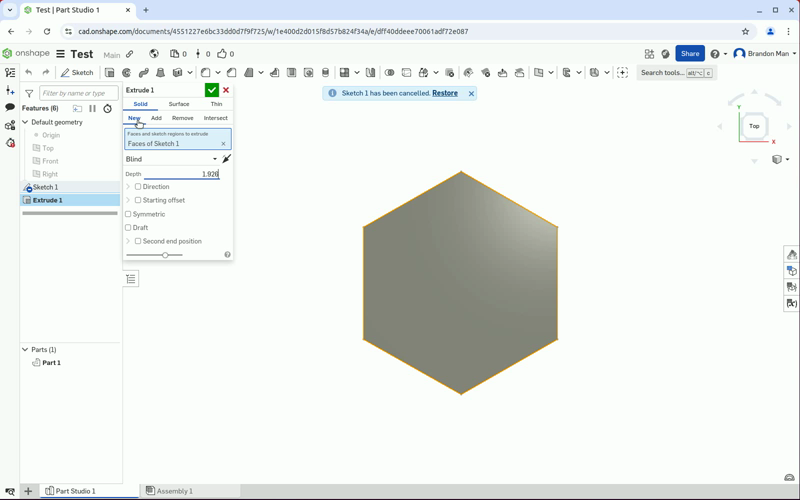
key(enter)
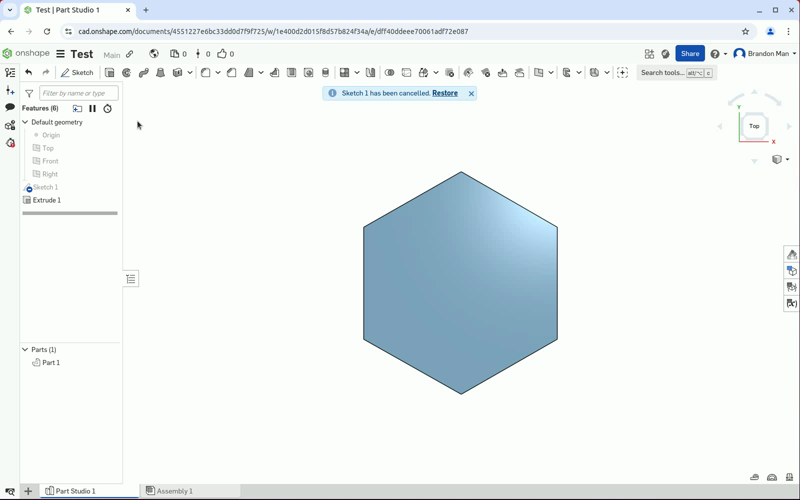
key(shift+h)
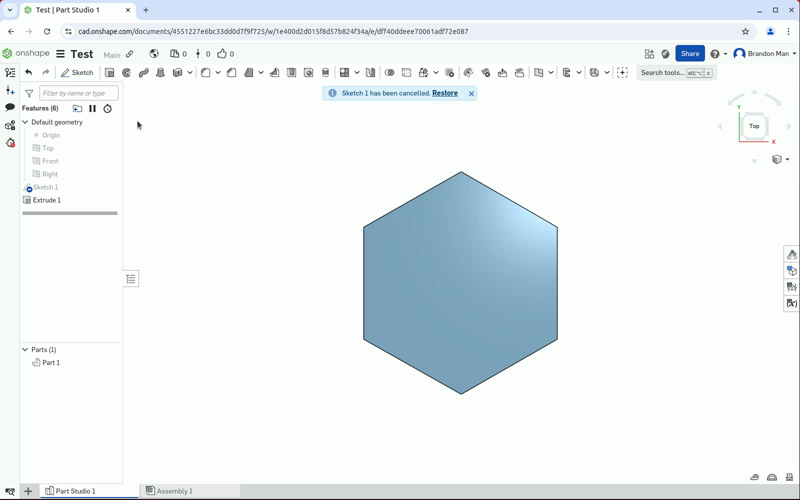
key(shift+h)
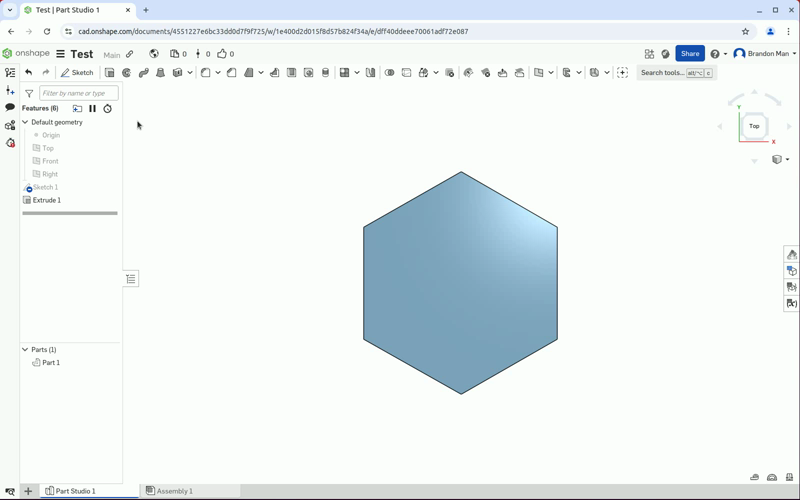
mouse_move(73, 189)
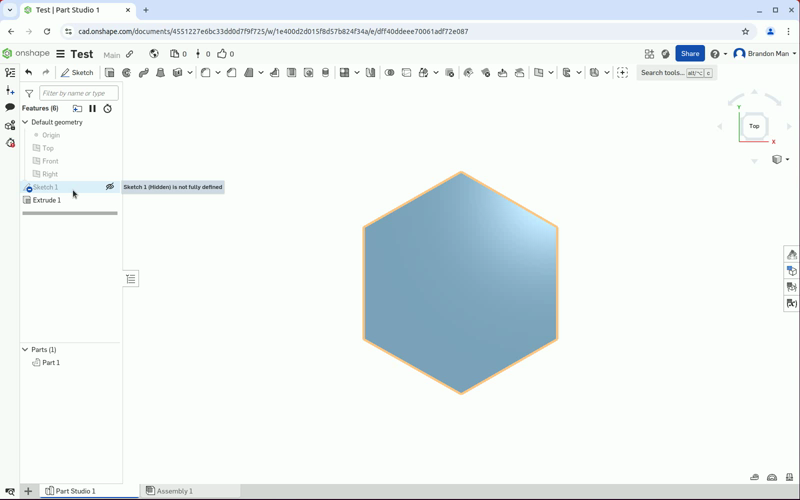
click(73, 189)
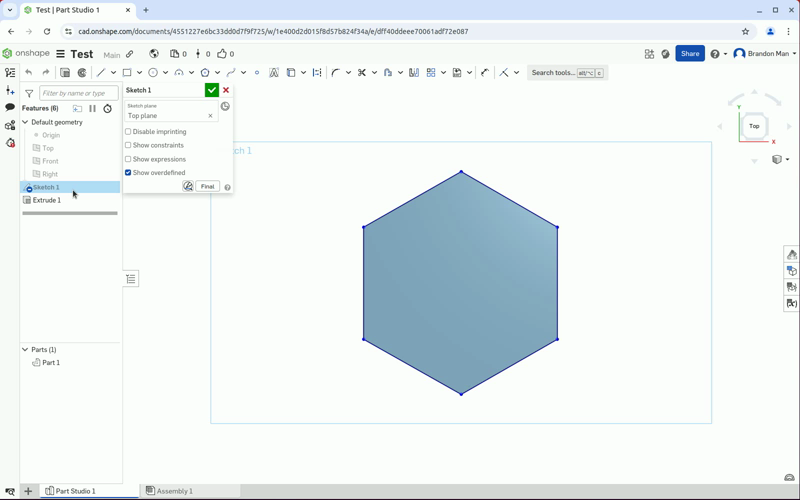
mouse_move(229, 92)
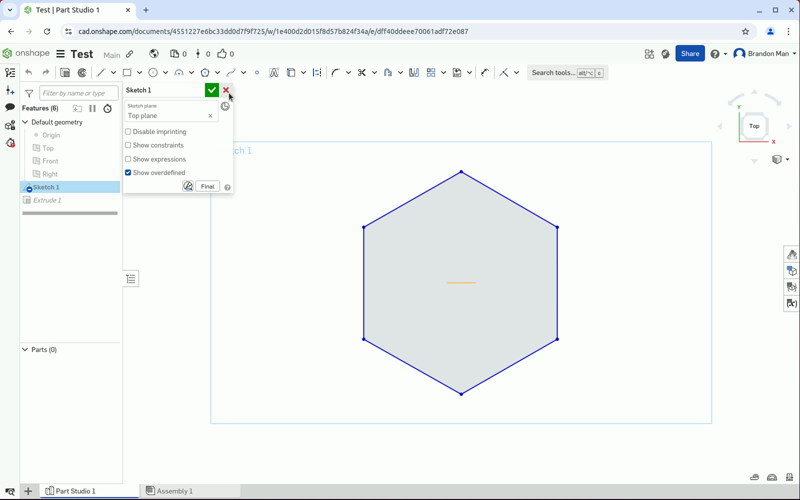
click(229, 92)
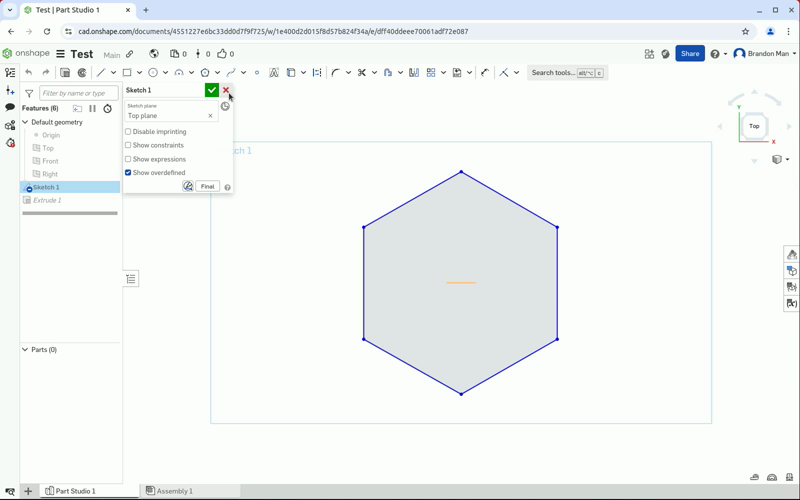
key(shift+s)
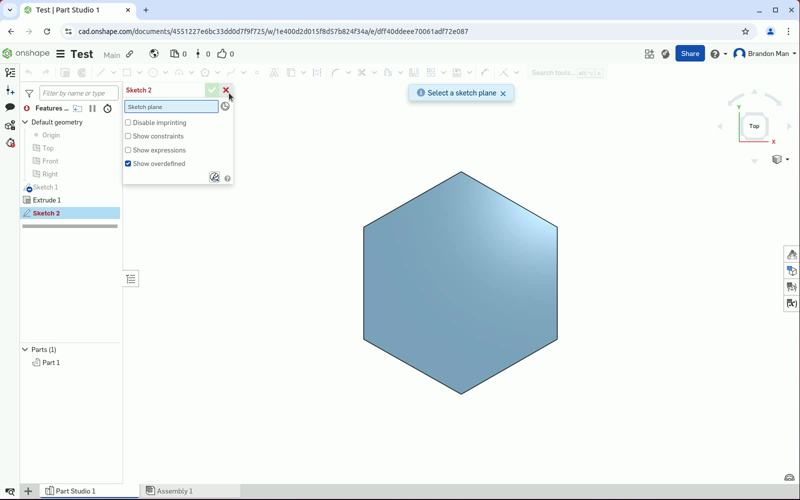
mouse_move(73, 150)
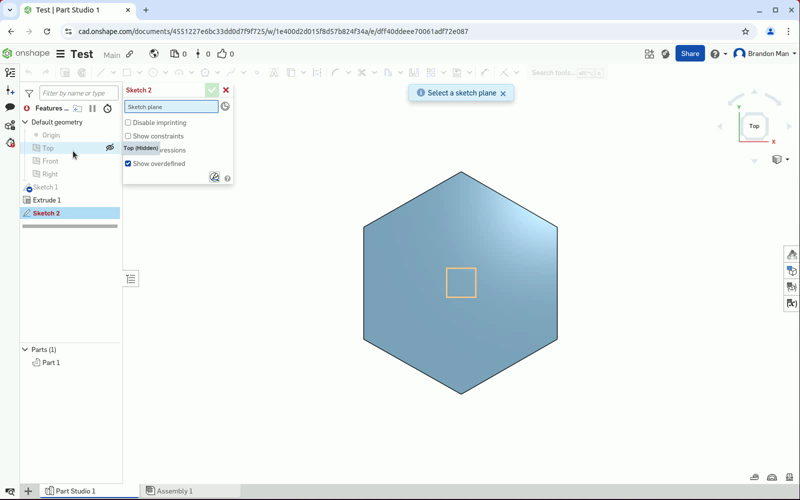
click(73, 150)
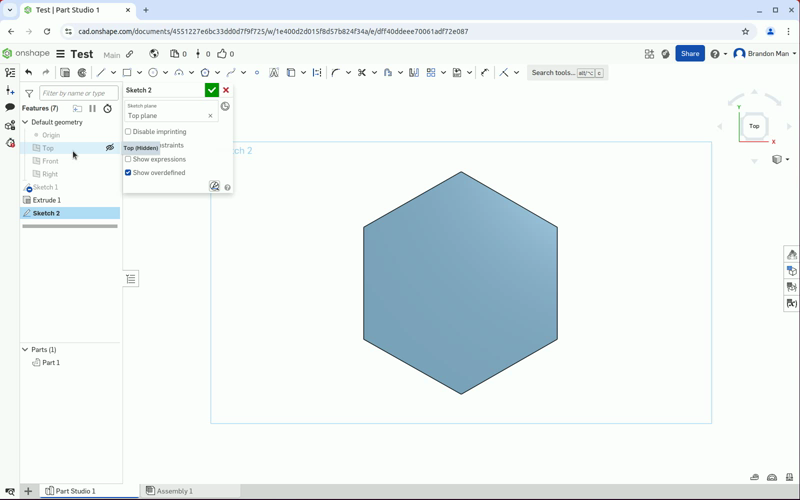
mouse_move(73, 352)
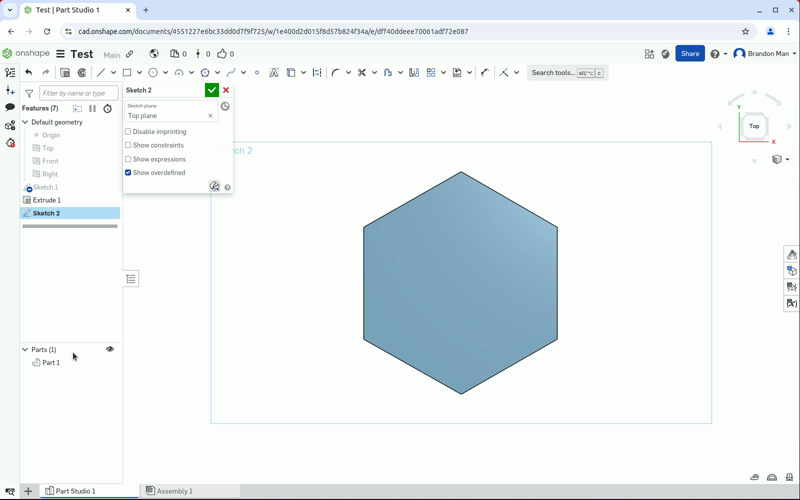
key(y)
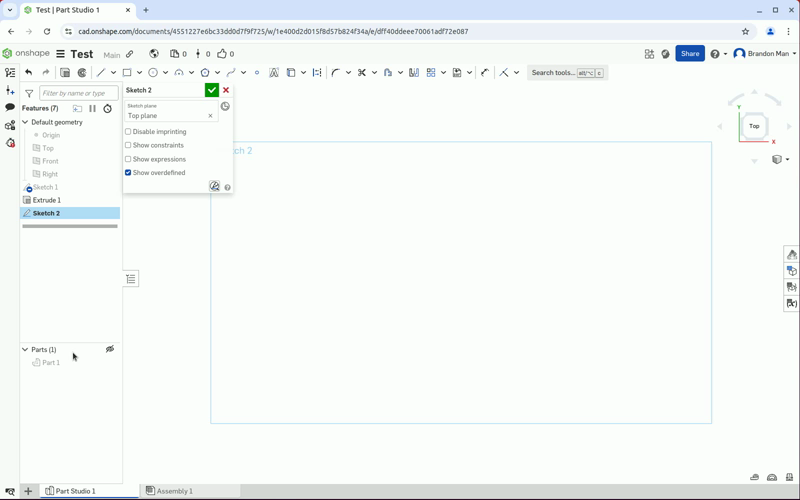
key(l)
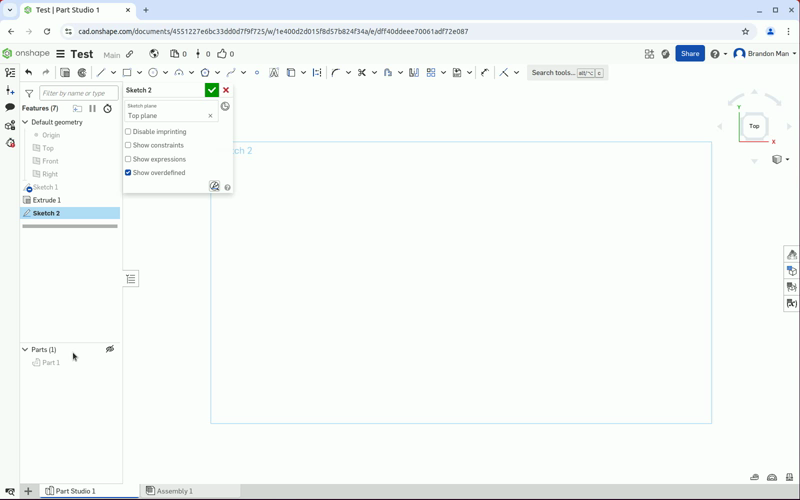
key_down(shift)
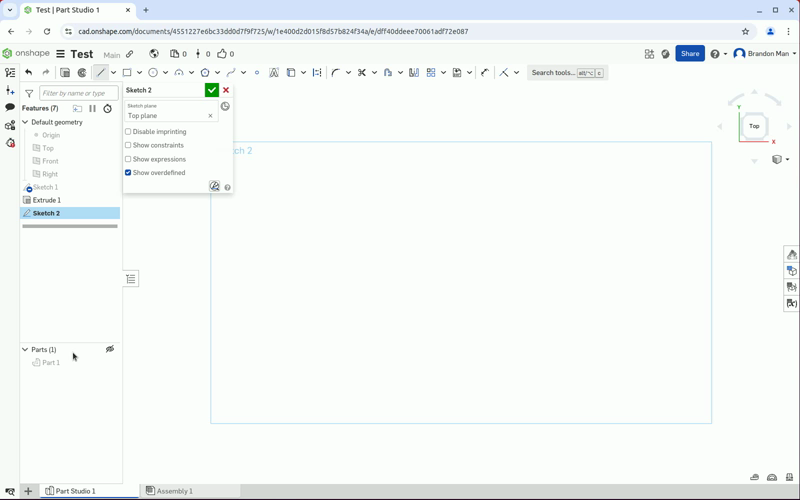
mouse_move(378, 330)
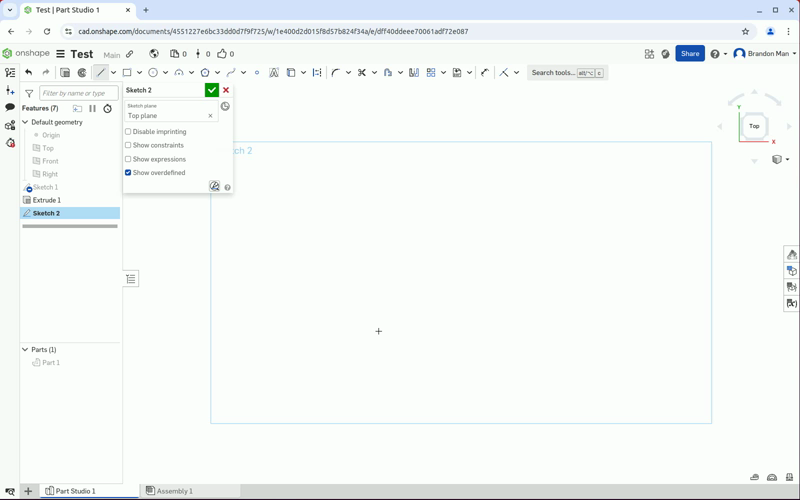
click(378, 330)
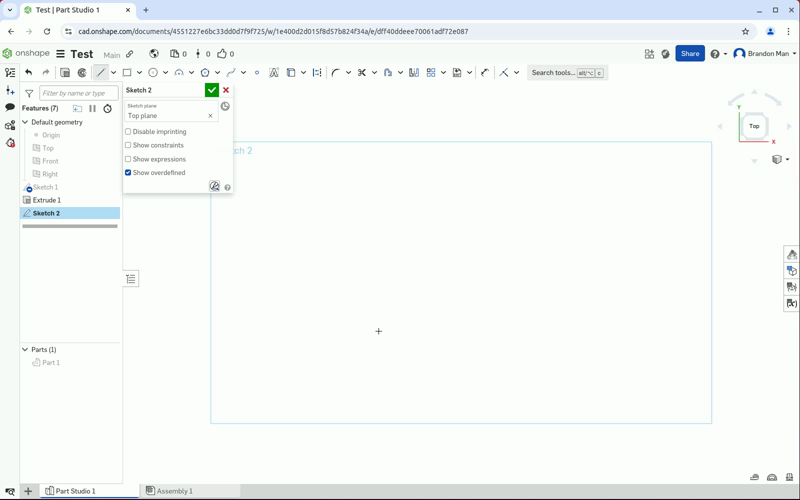
key_up(shift)
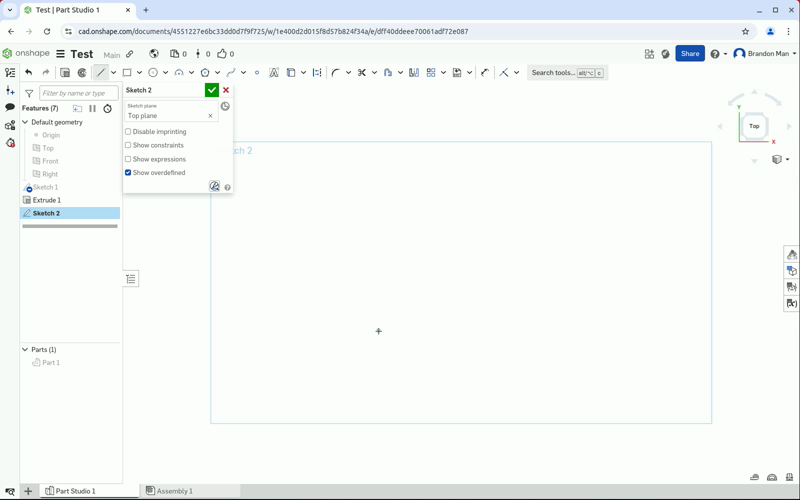
key_down(shift)
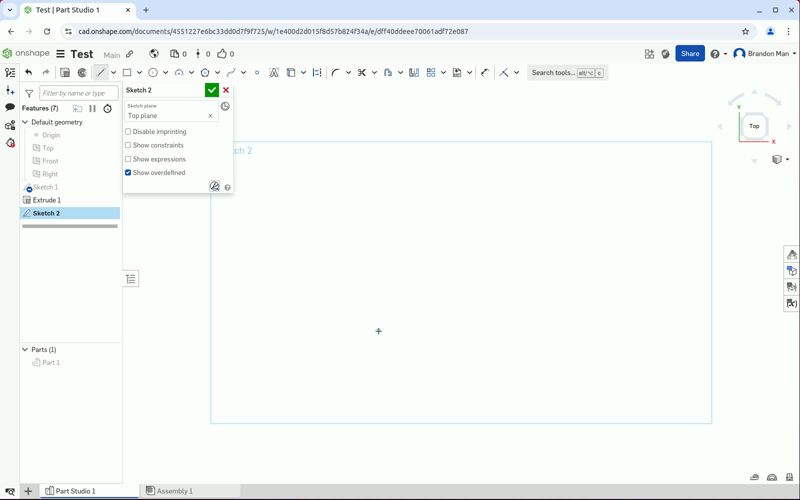
mouse_move(461, 377)
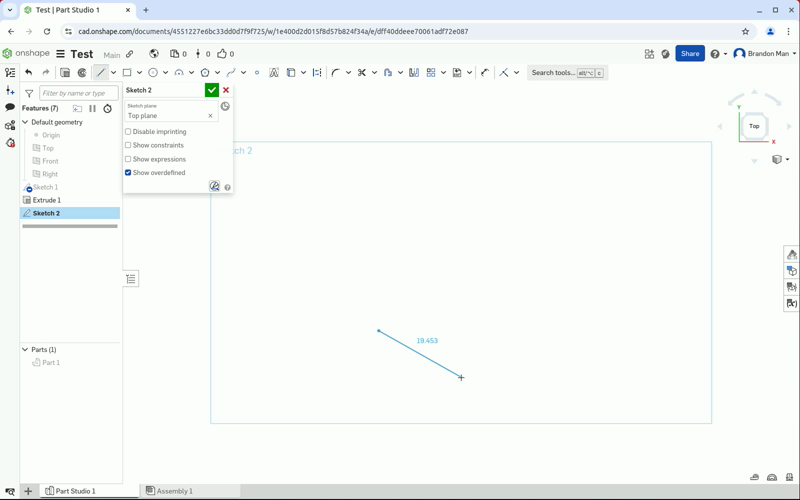
click(461, 377)
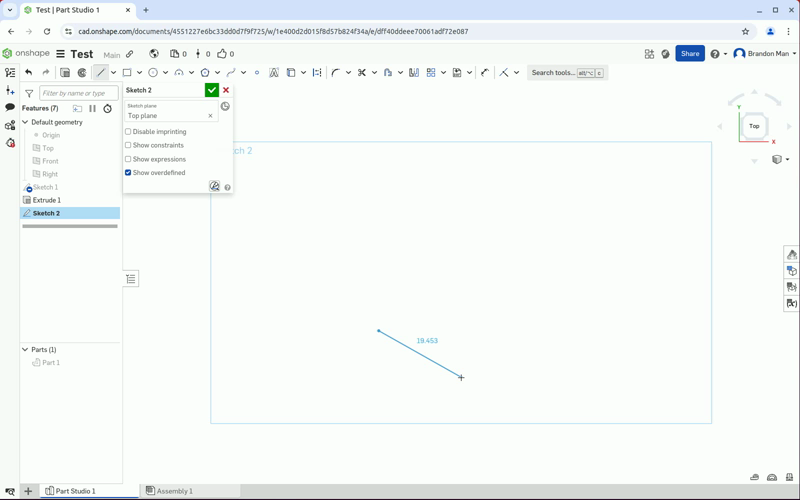
key_up(shift)
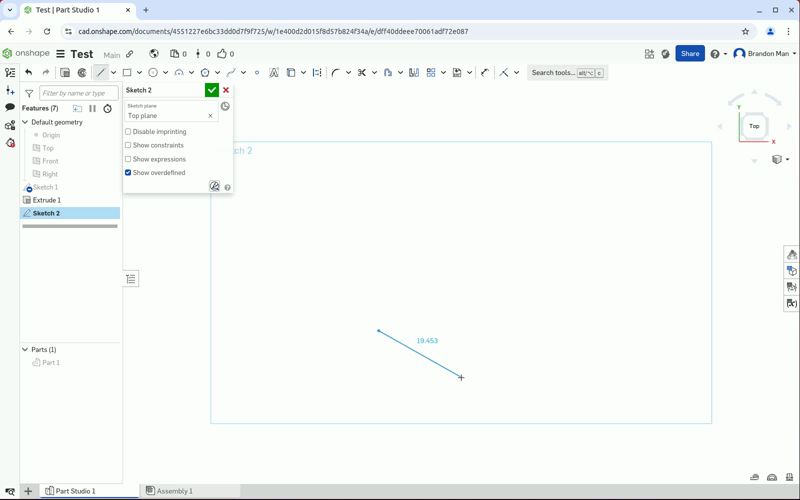
key_down(shift)
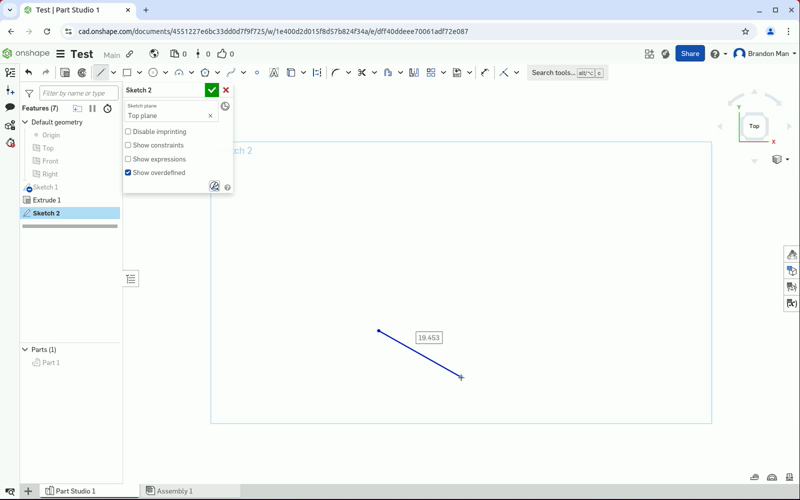
mouse_move(542, 329)
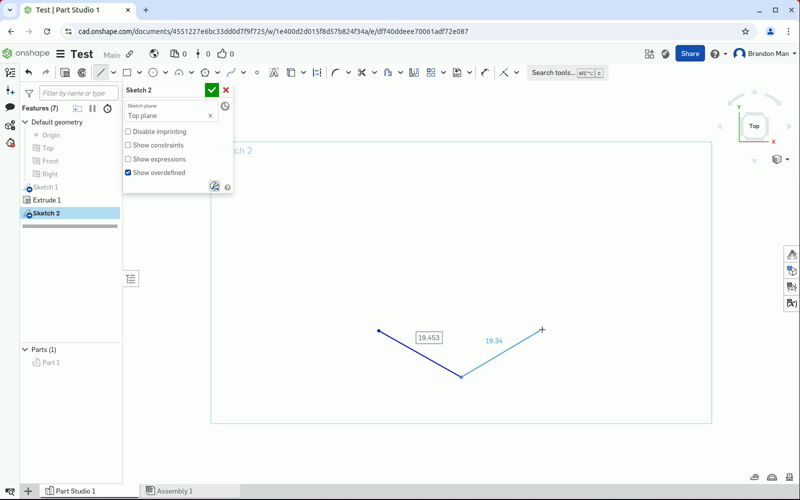
click(542, 329)
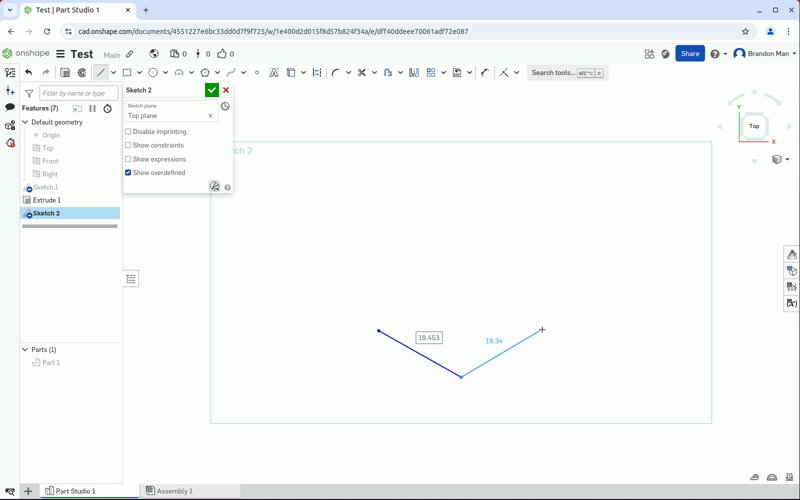
key_up(shift)
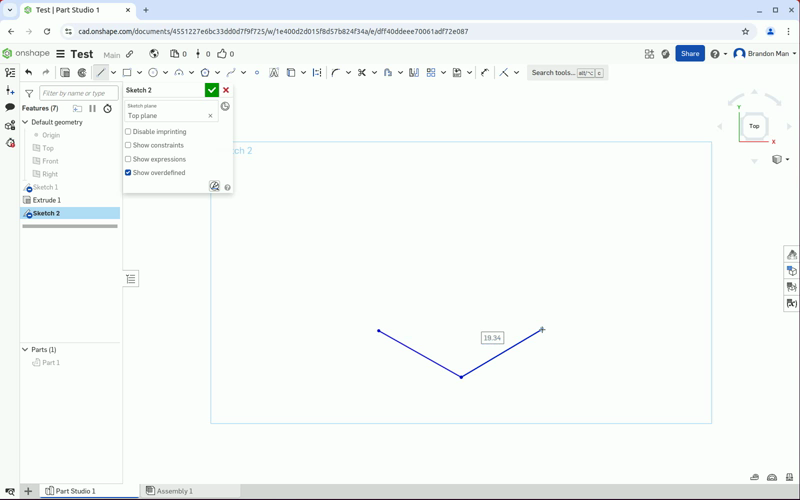
key_down(shift)
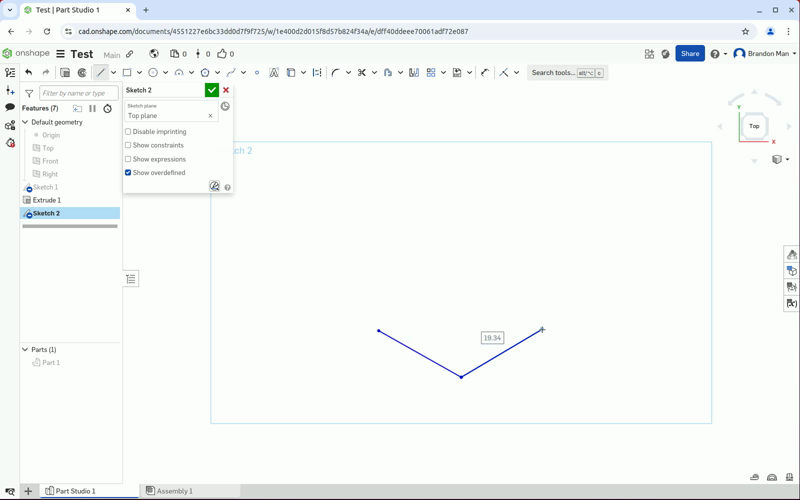
mouse_move(542, 236)
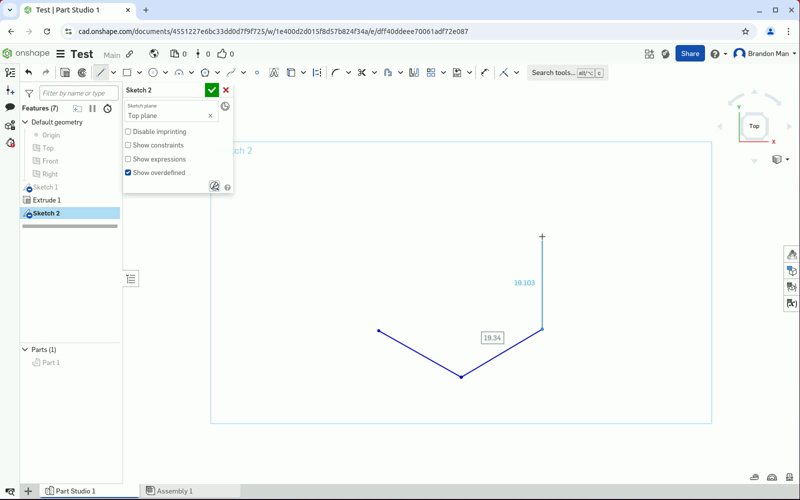
click(542, 236)
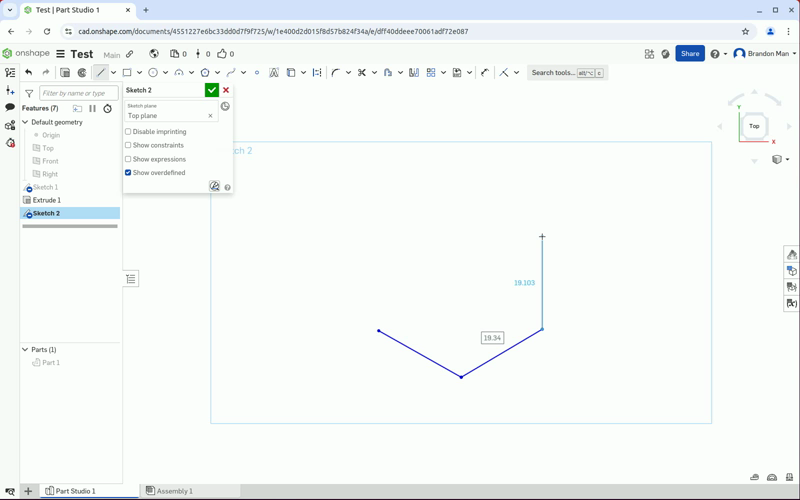
key_up(shift)
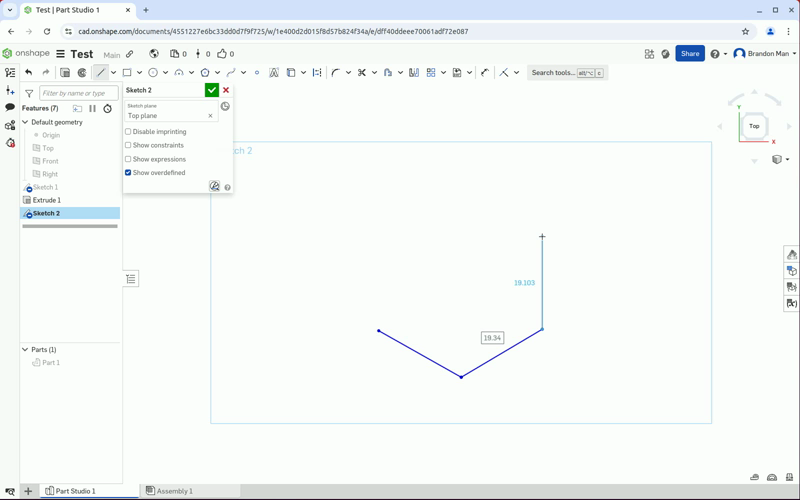
key_down(shift)
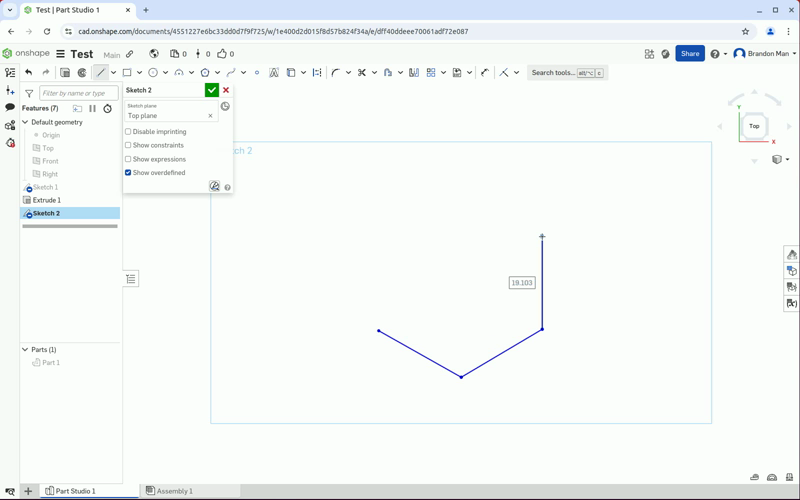
mouse_move(459, 187)
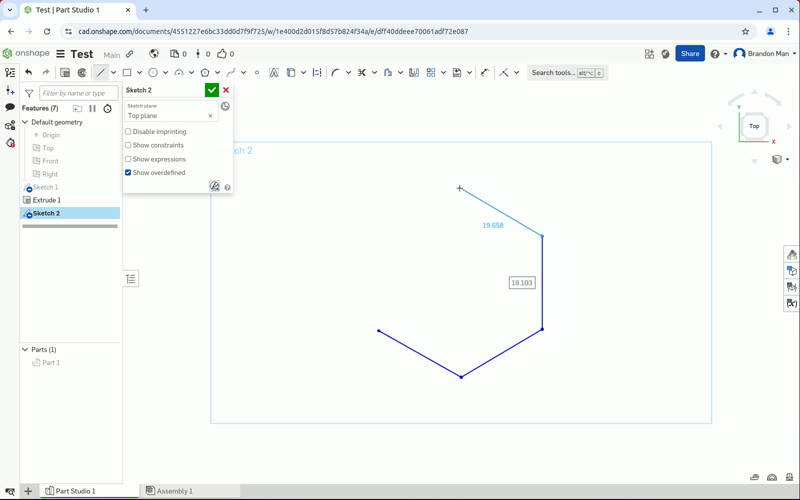
click(459, 187)
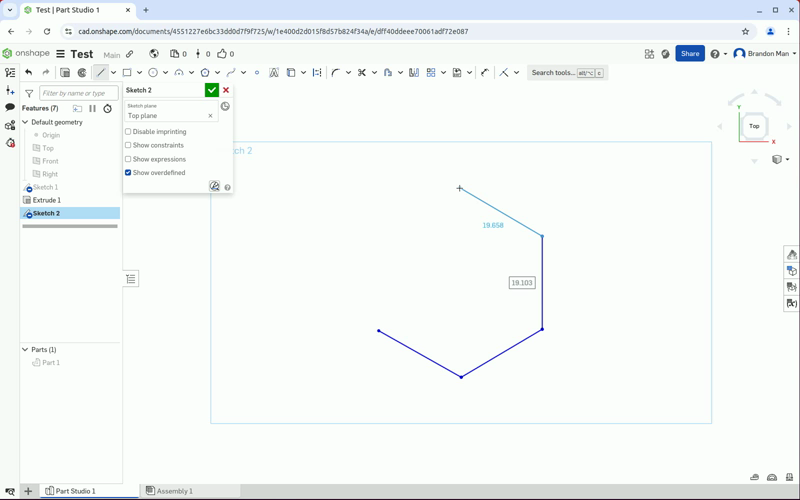
key_up(shift)
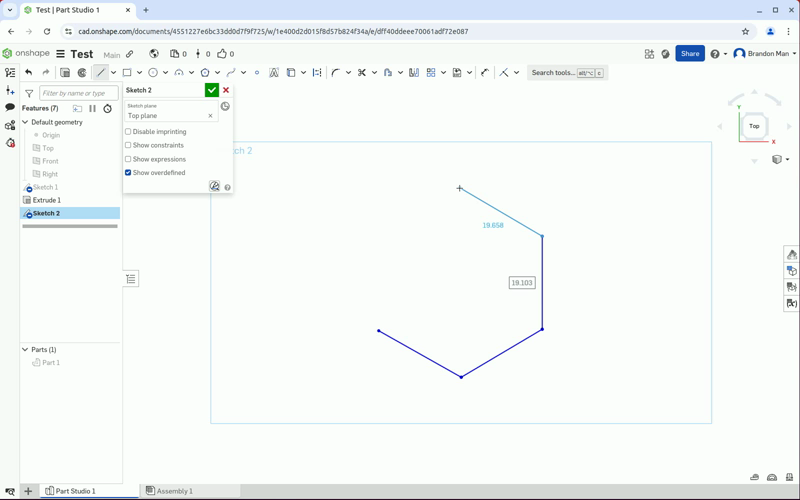
key_down(shift)
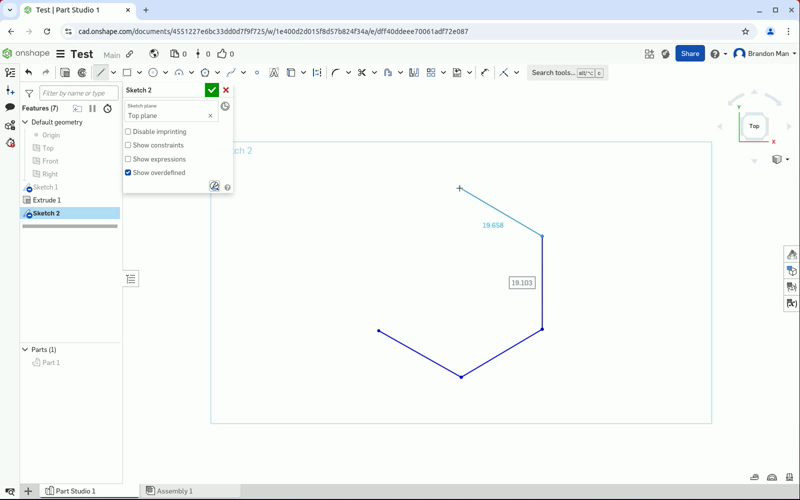
mouse_move(378, 236)
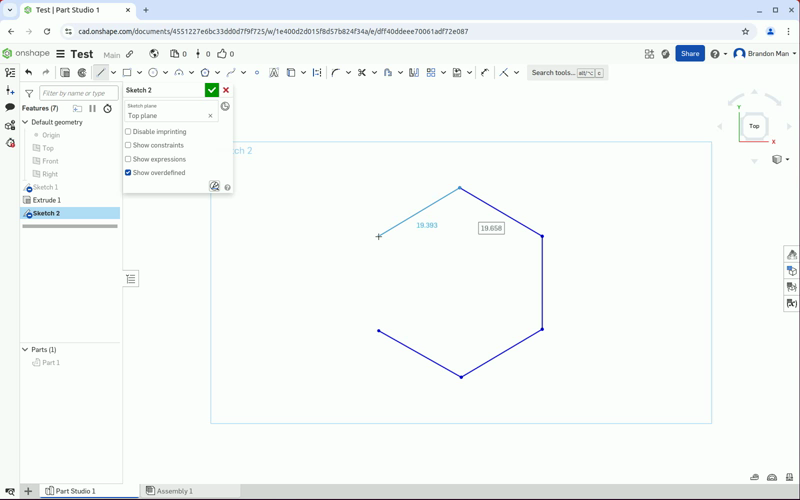
click(378, 236)
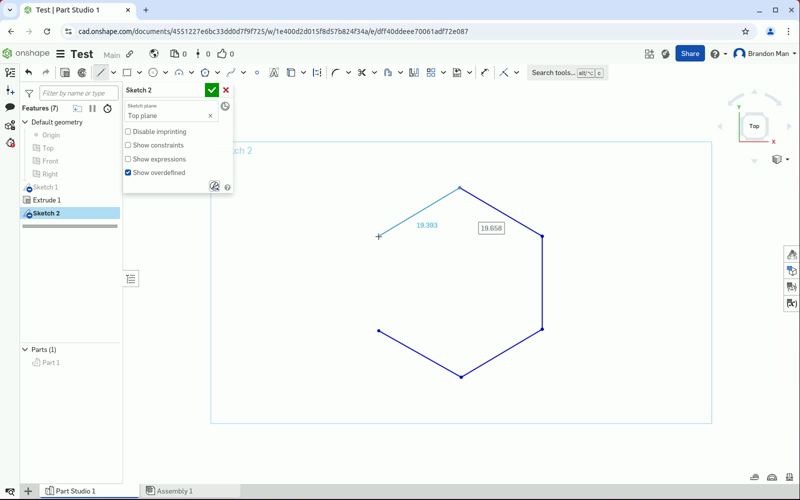
key_up(shift)
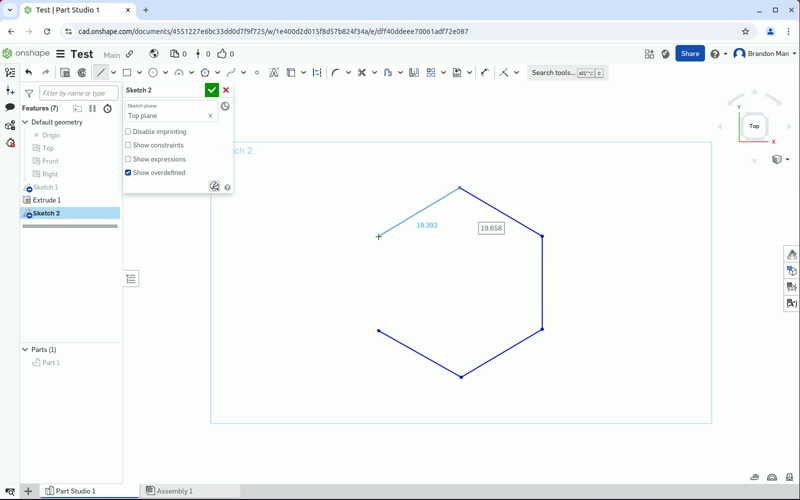
key_down(shift)
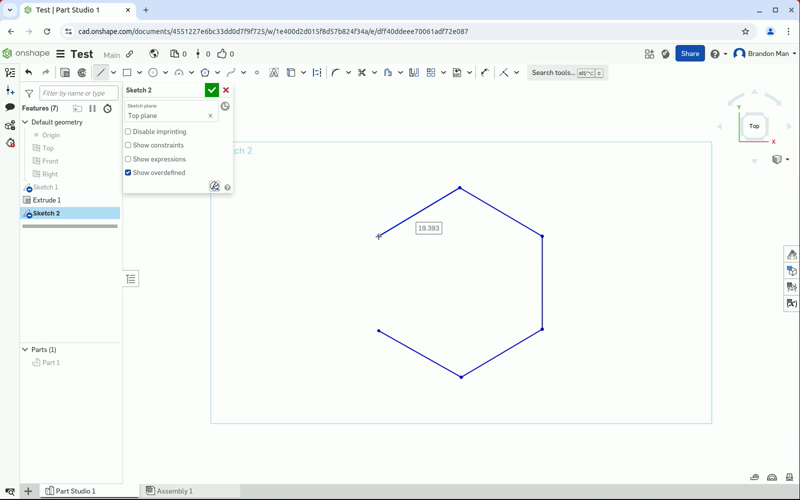
mouse_move(378, 330)
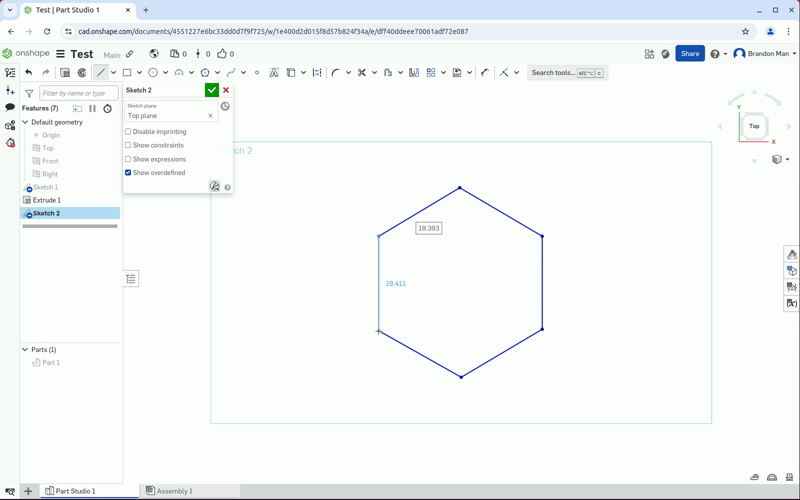
key_up(shift)
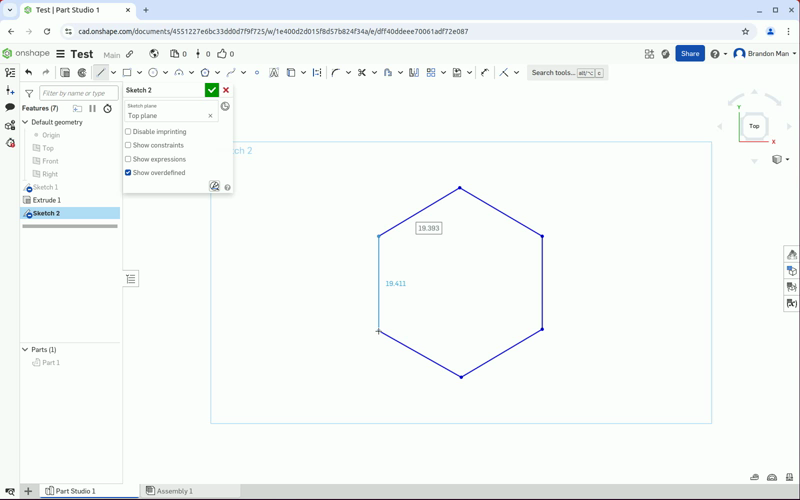
click(378, 330)
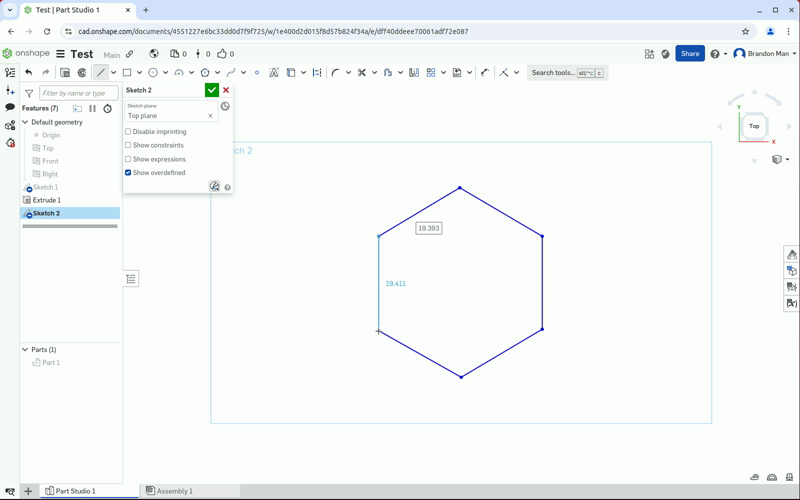
key(esc)
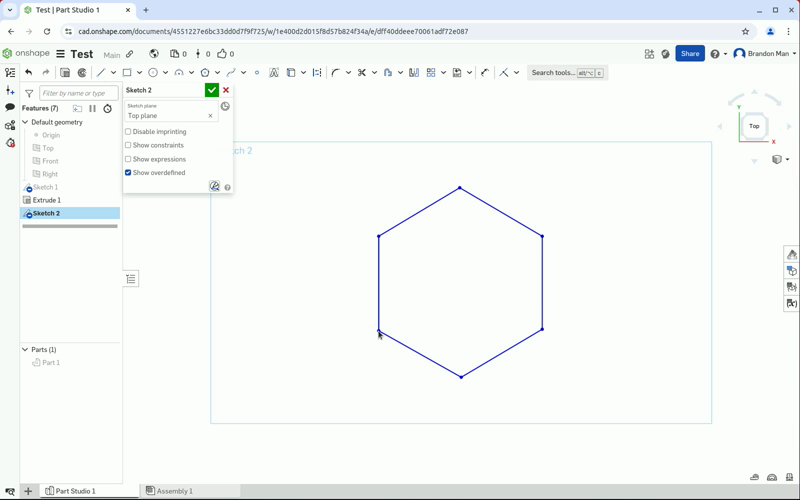
mouse_move(452, 291)
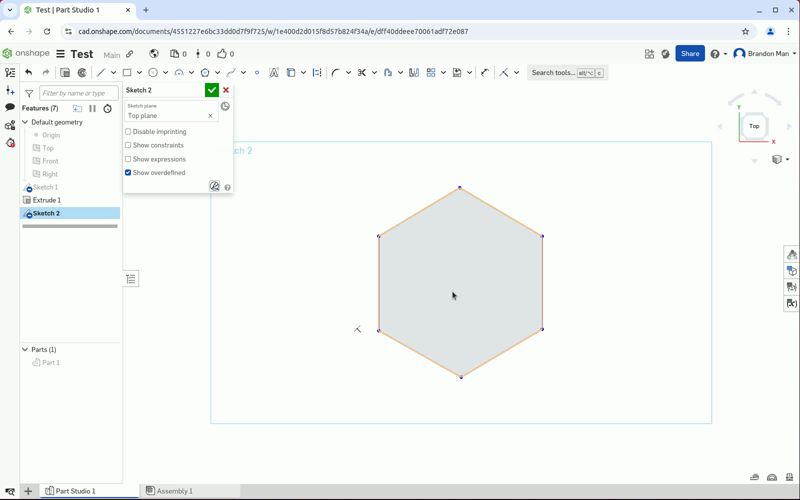
click(452, 291)
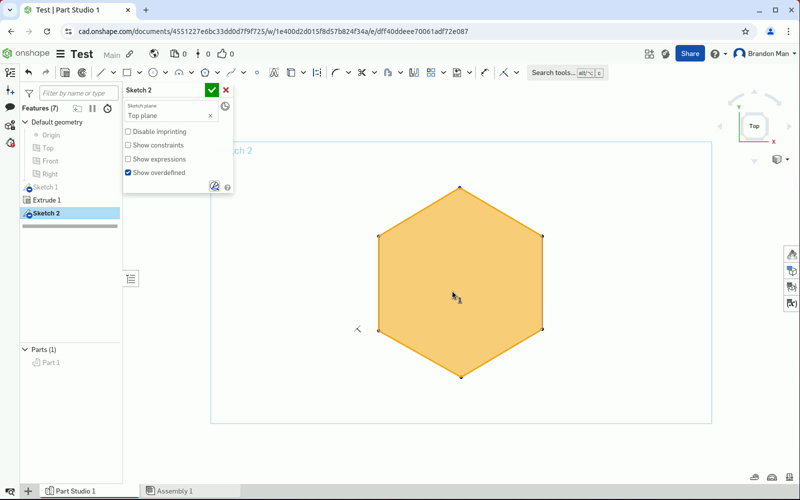
mouse_move(73, 352)
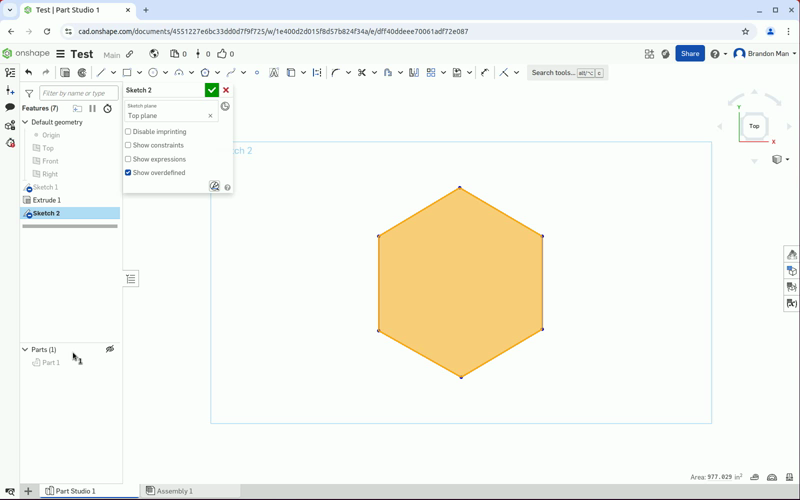
key(shift+y)
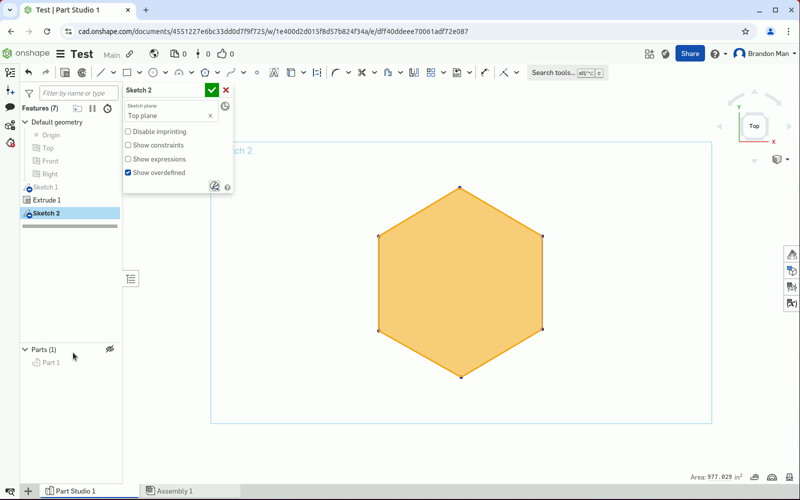
key(shift+e)
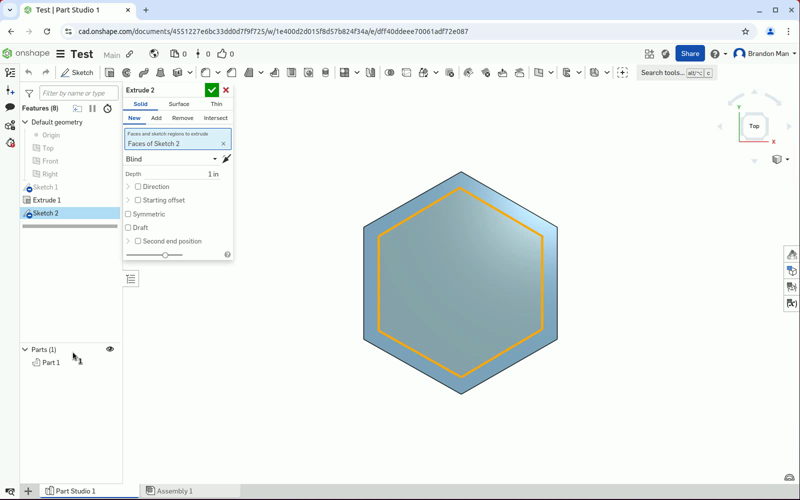
mouse_move(143, 106)
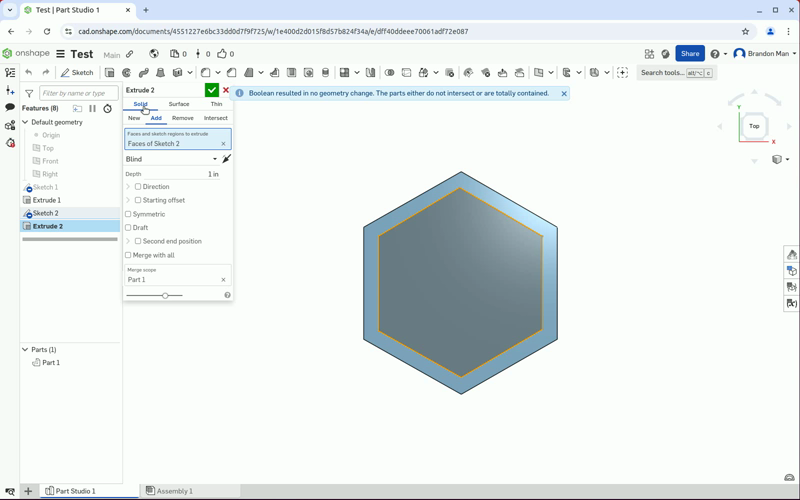
click(143, 106)
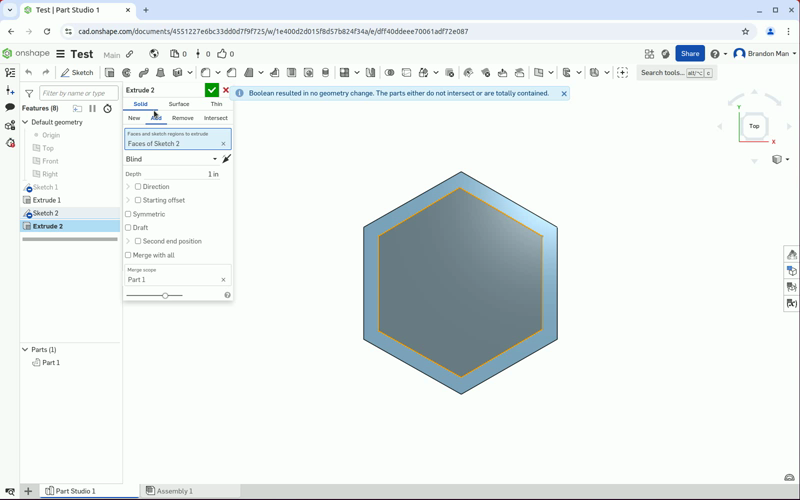
mouse_move(186, 120)
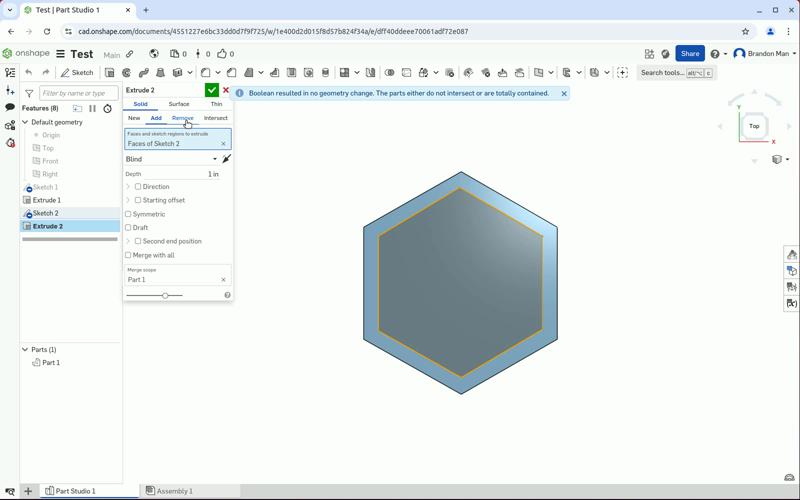
click(186, 120)
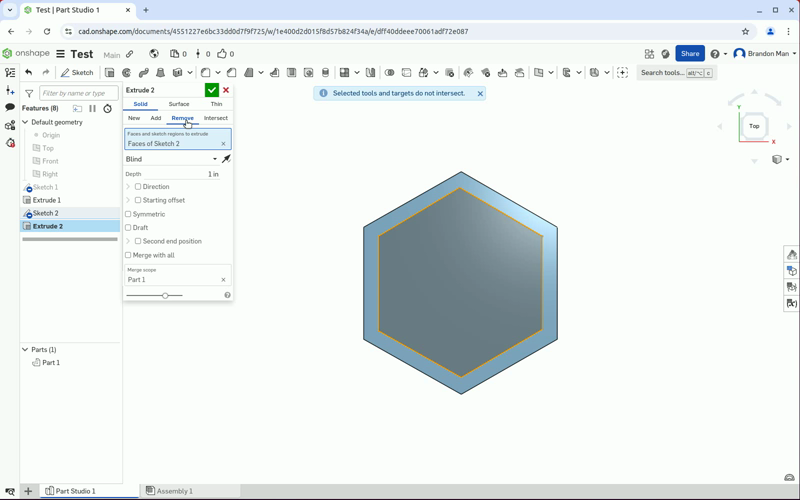
key(tab, 4)
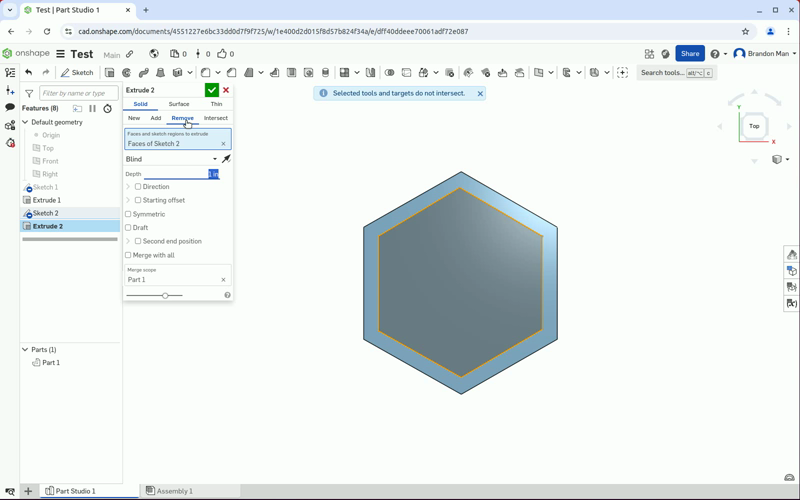
text(-1.926)
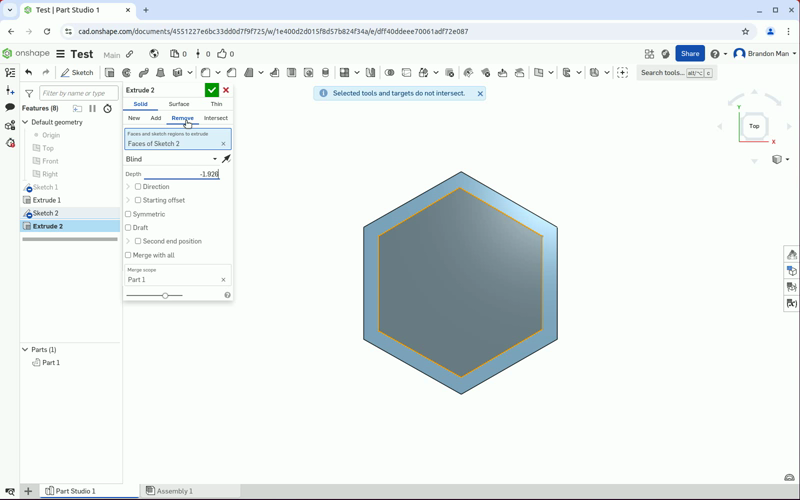
key(tab, 6)
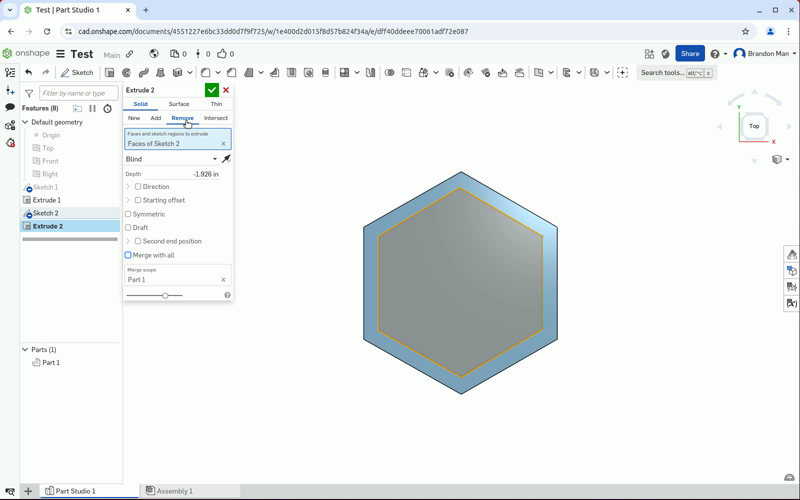
key(space)
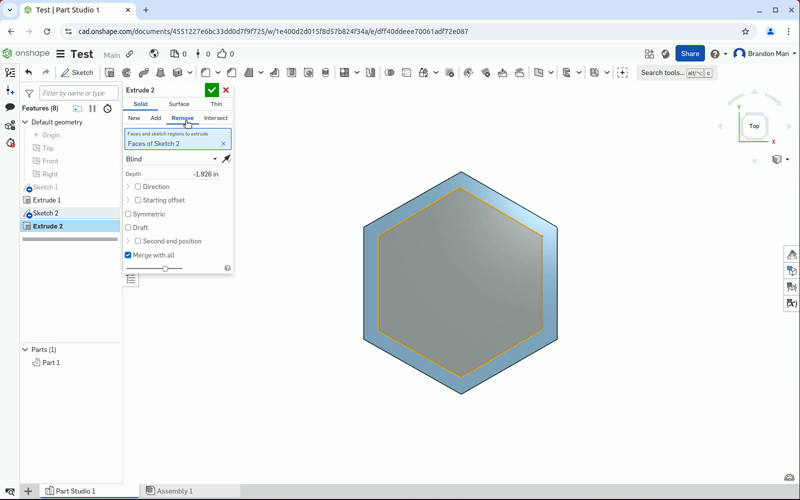
key(enter)
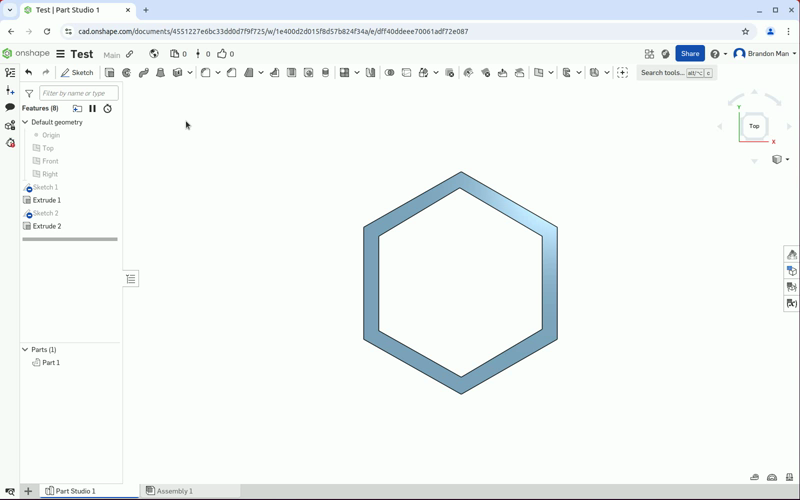
key(shift+h)
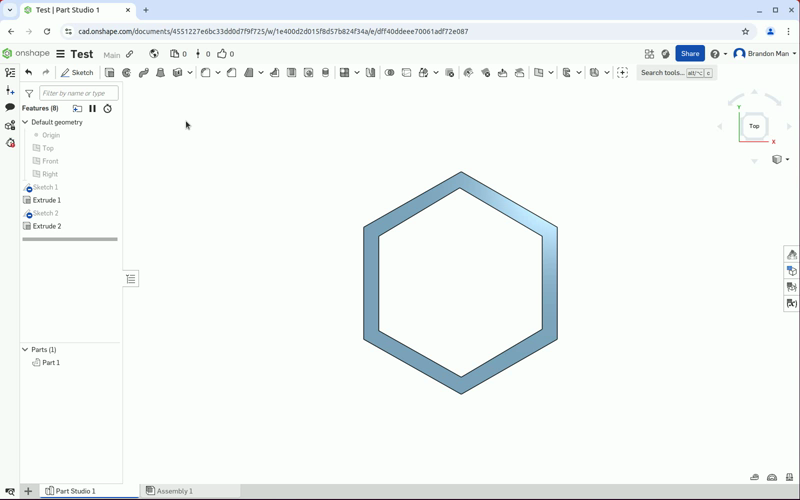
key(shift+h)
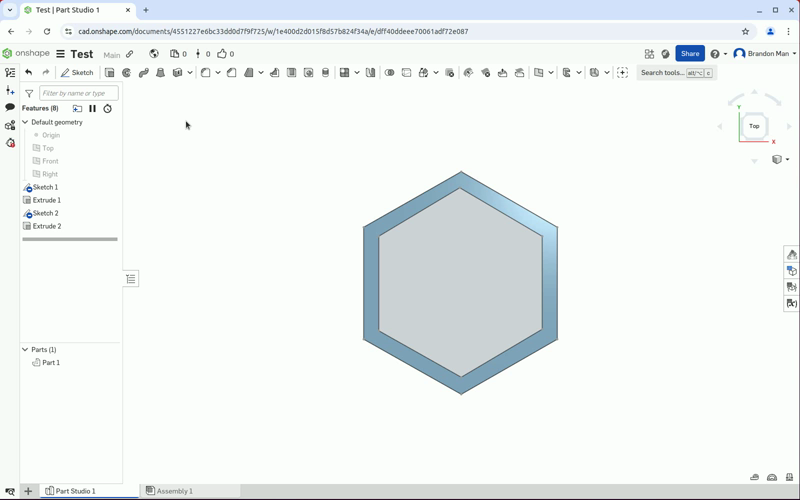
key(shift+7)
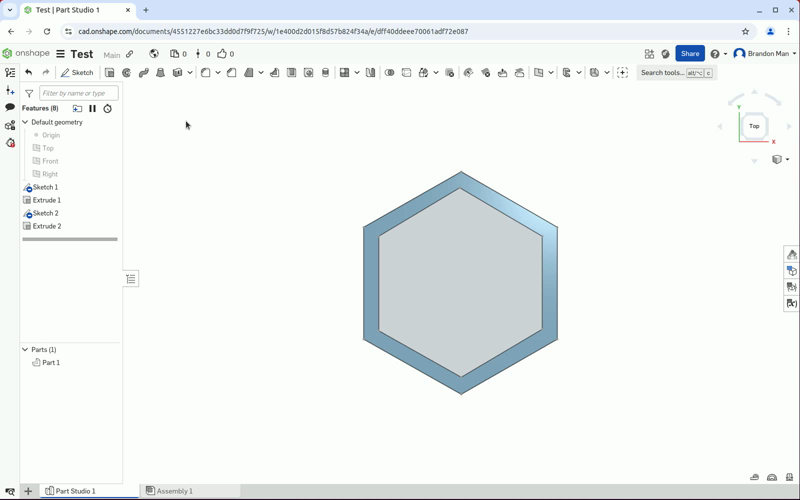
key(up, 3)
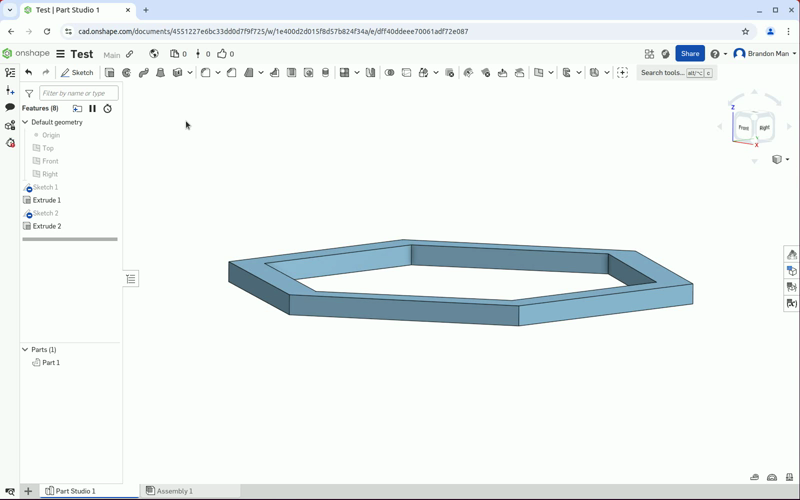
key(left, 3)
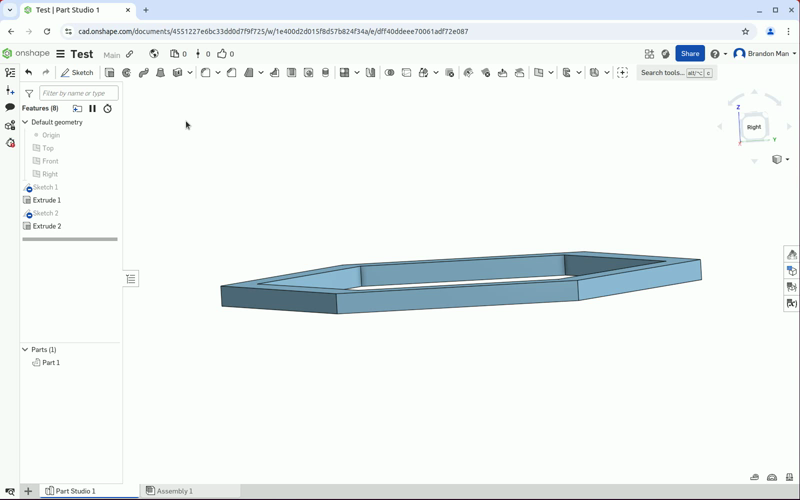
key(right, 3)
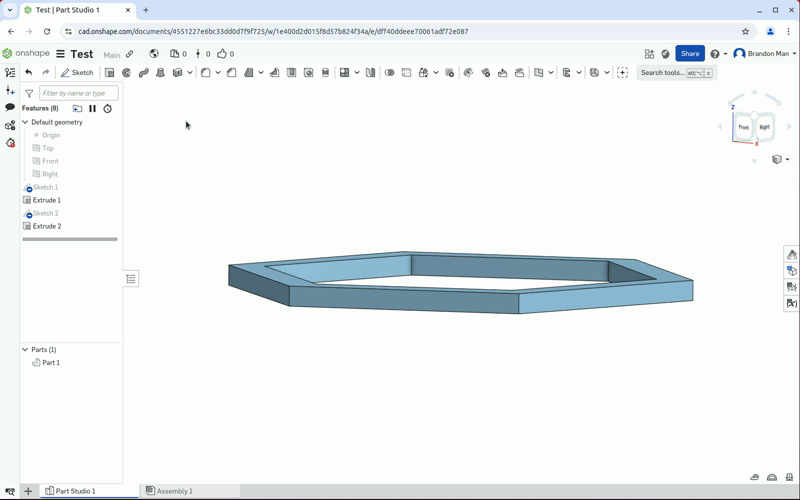
key(down, 3)
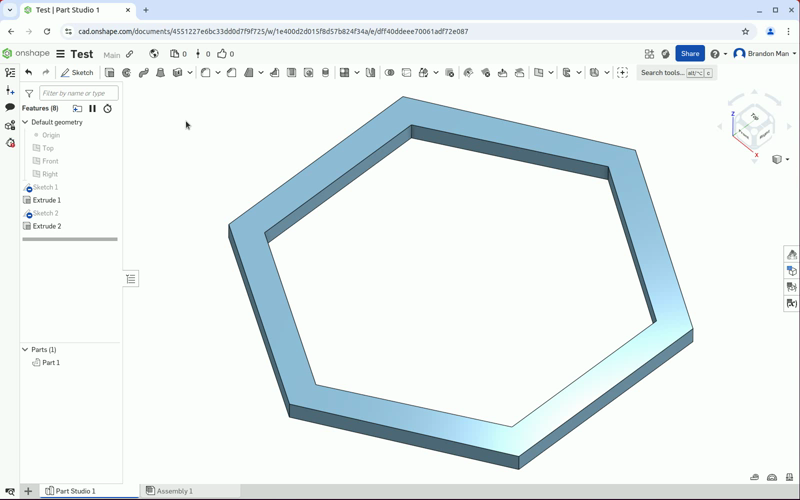
mouse_move(73, 189)
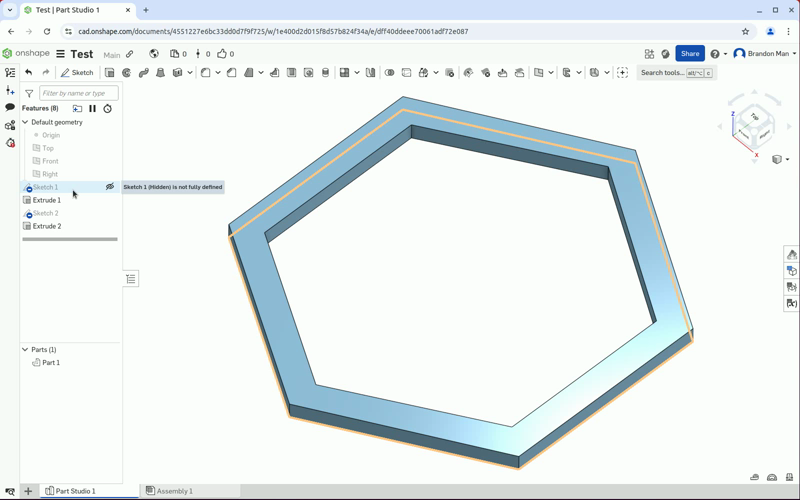
click(73, 189)